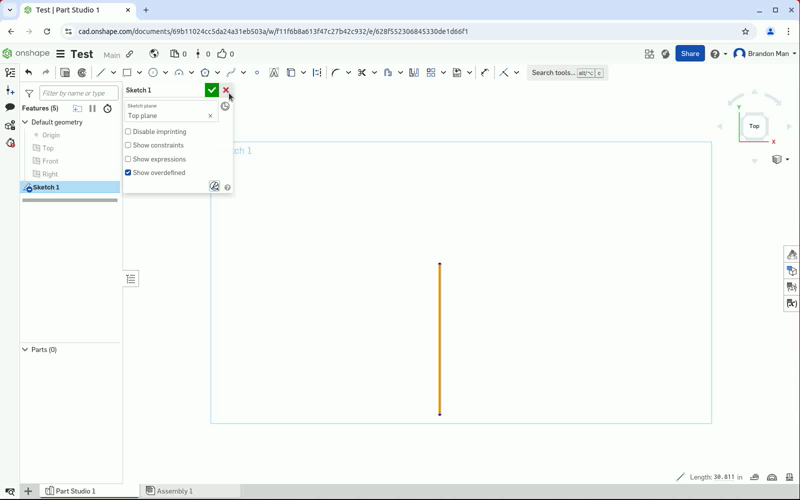
key(shift+h)
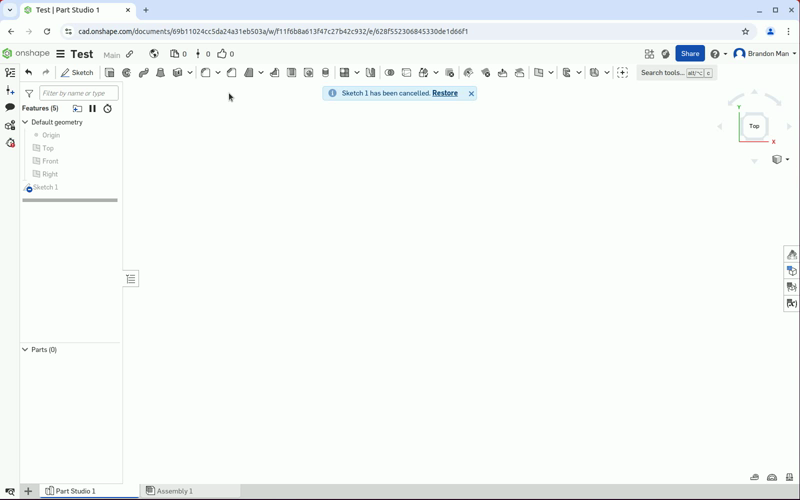
mouse_move(73, 352)
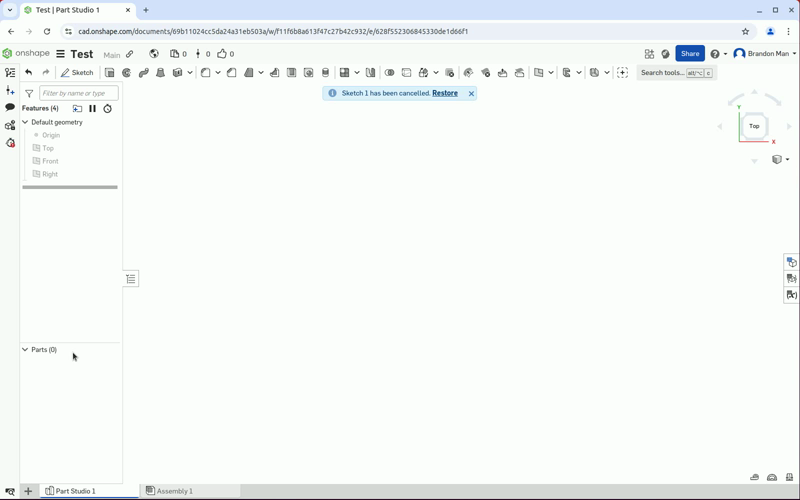
key(y)
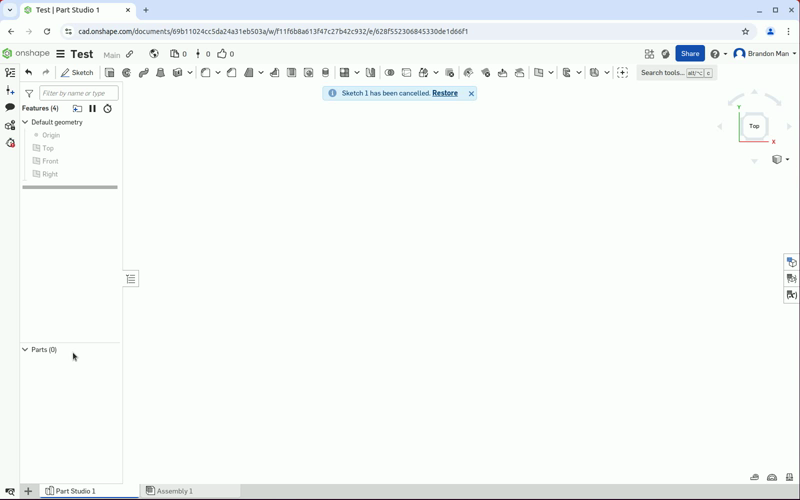
key(shift+p)
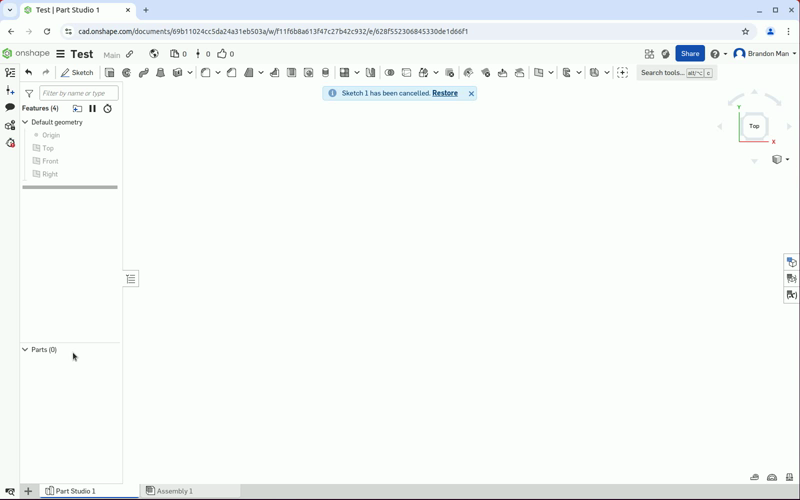
key(space)
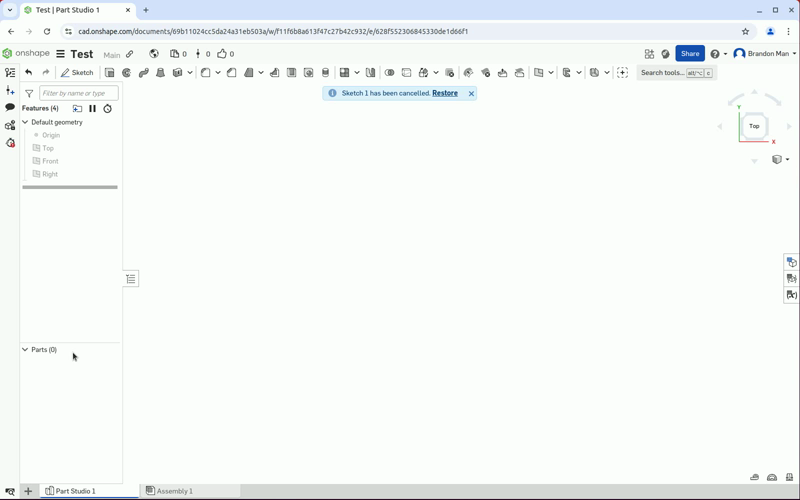
key_down(shift)
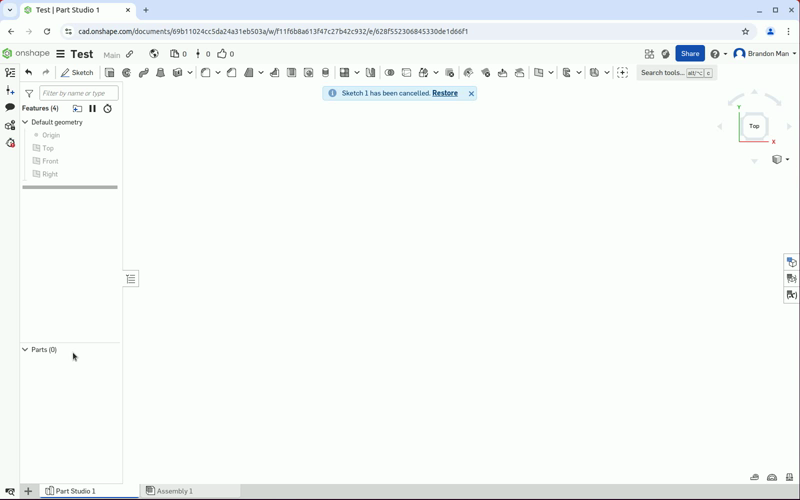
key(up)
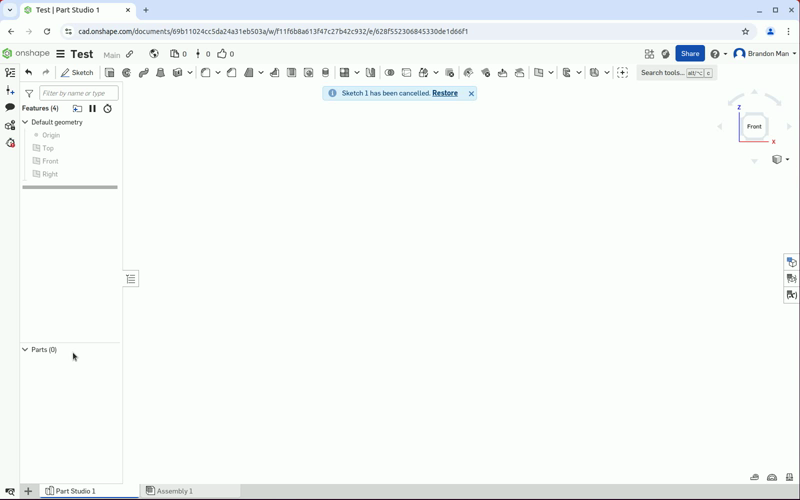
key_up(shift)
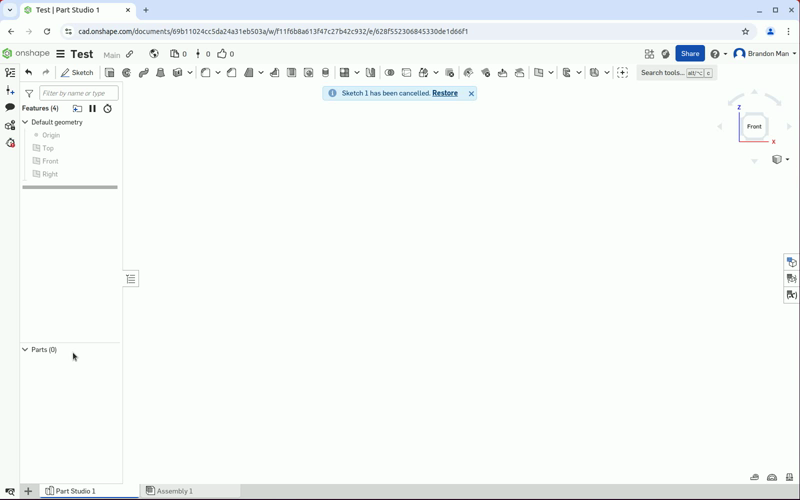
mouse_move(73, 352)
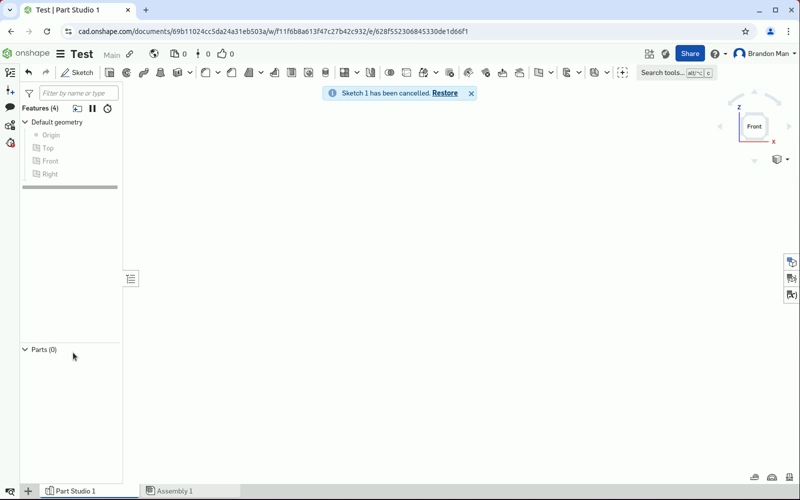
key(shift+y)
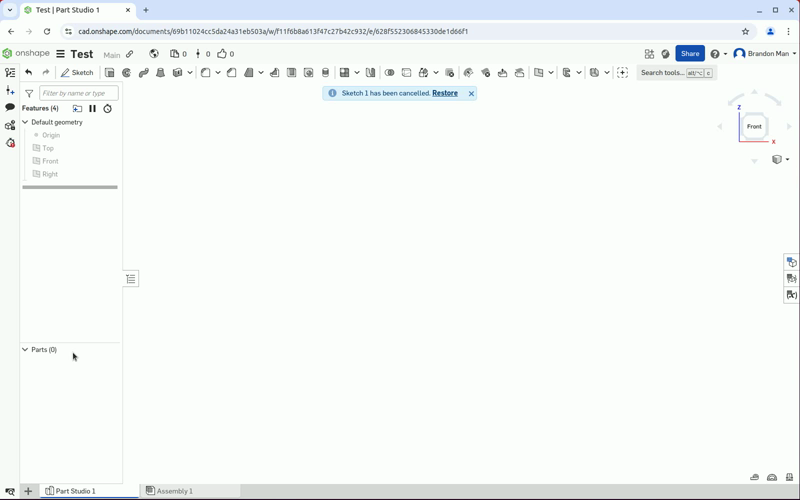
key(shift+s)
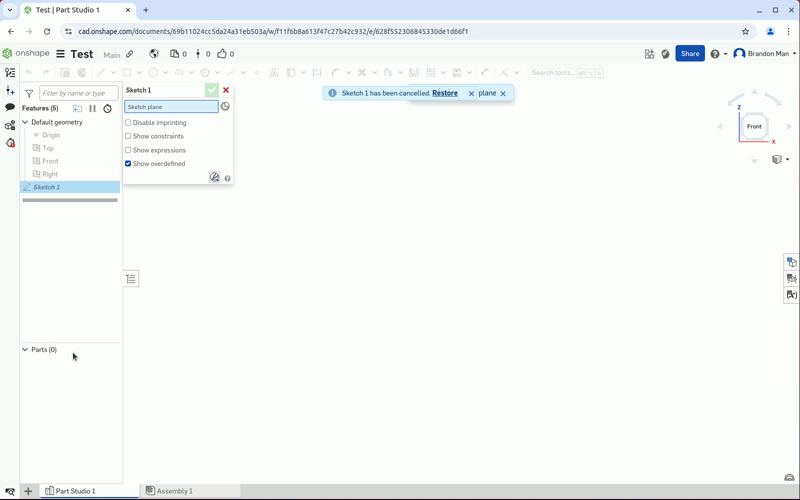
mouse_move(73, 163)
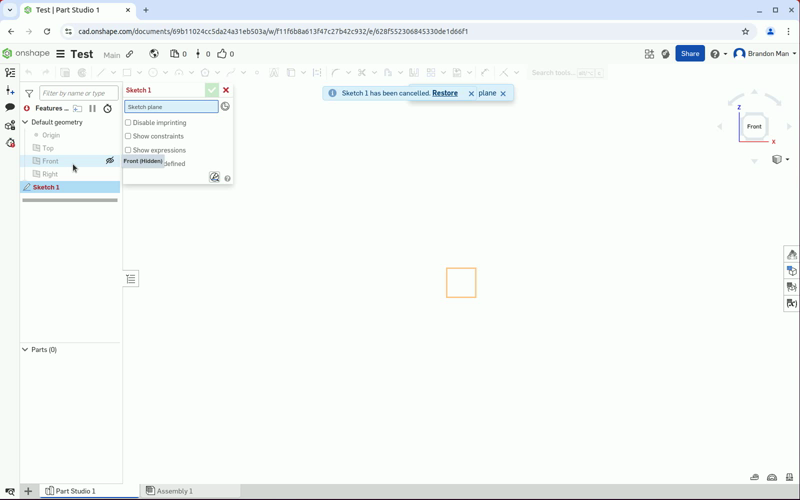
click(73, 163)
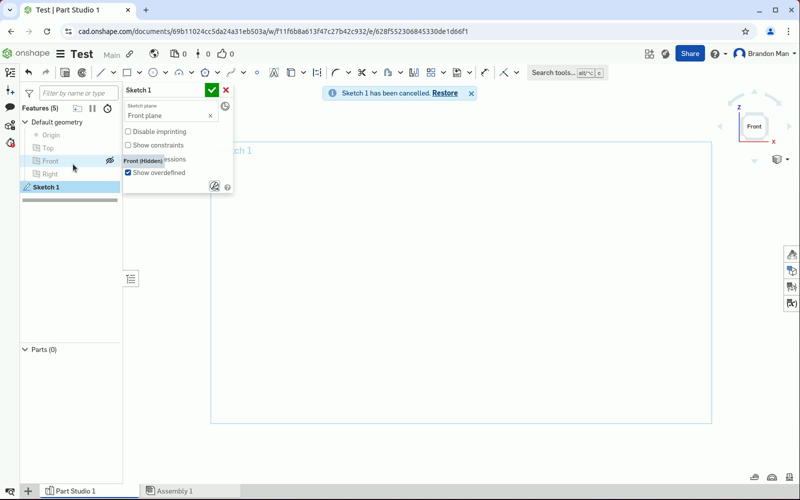
mouse_move(73, 352)
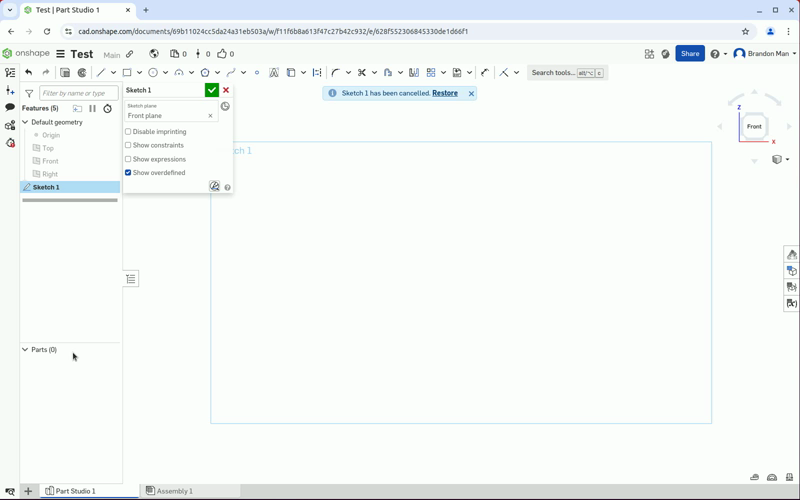
key(y)
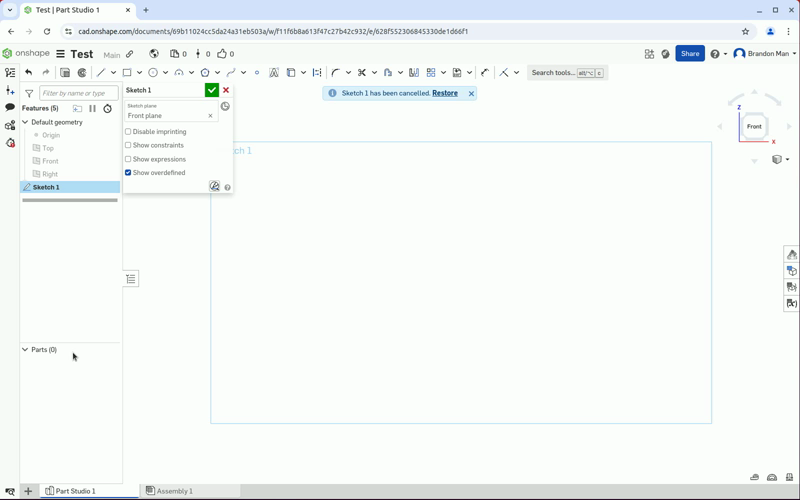
key(l)
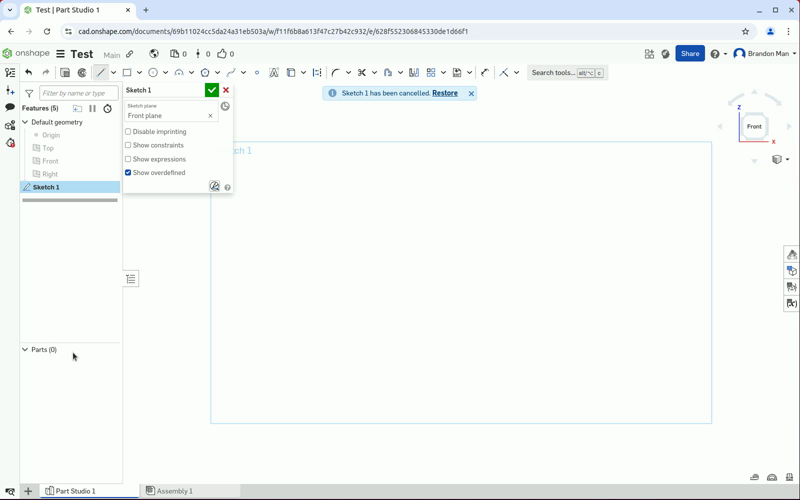
key_down(shift)
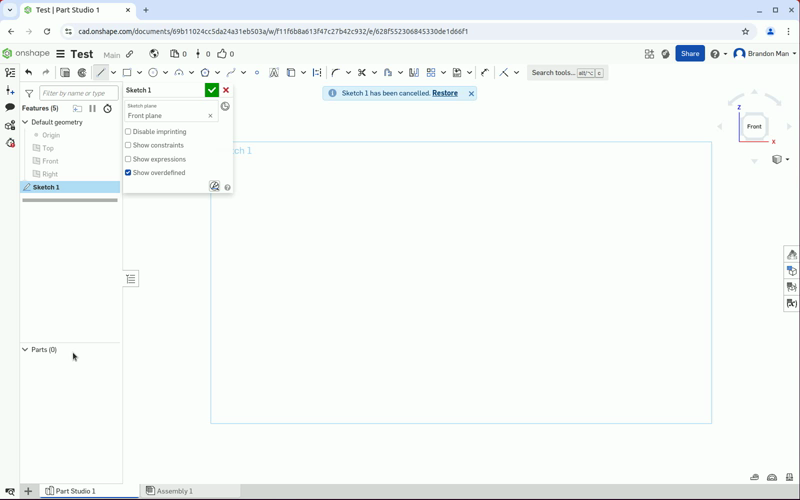
mouse_move(460, 282)
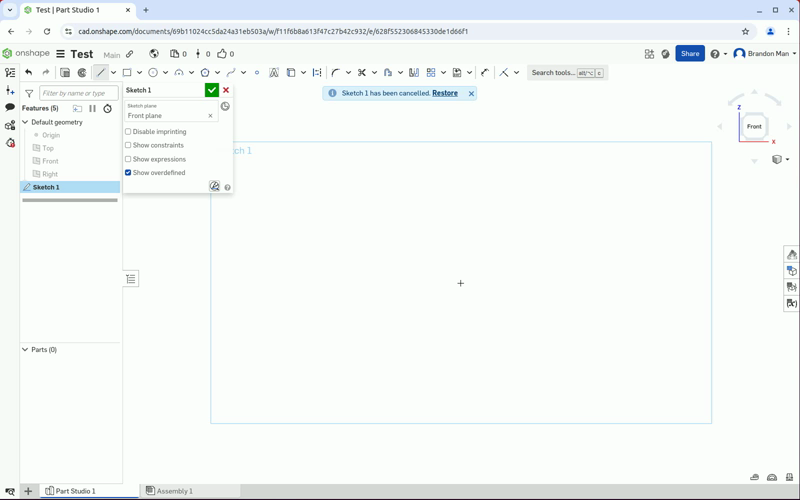
click(460, 282)
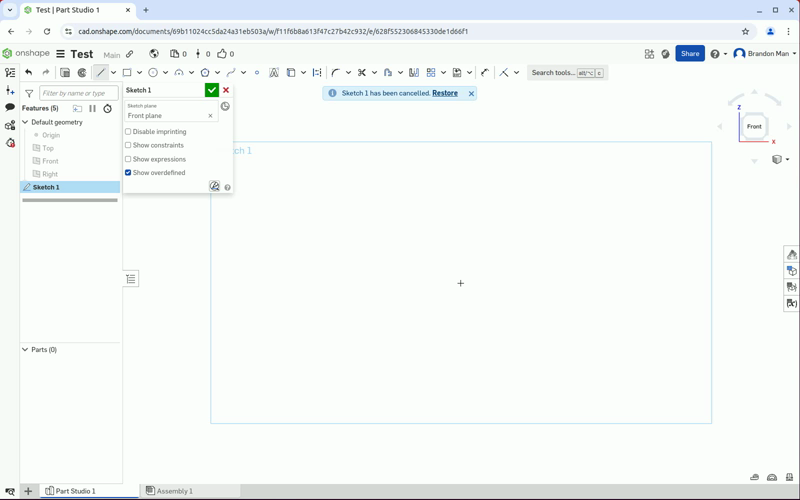
key_up(shift)
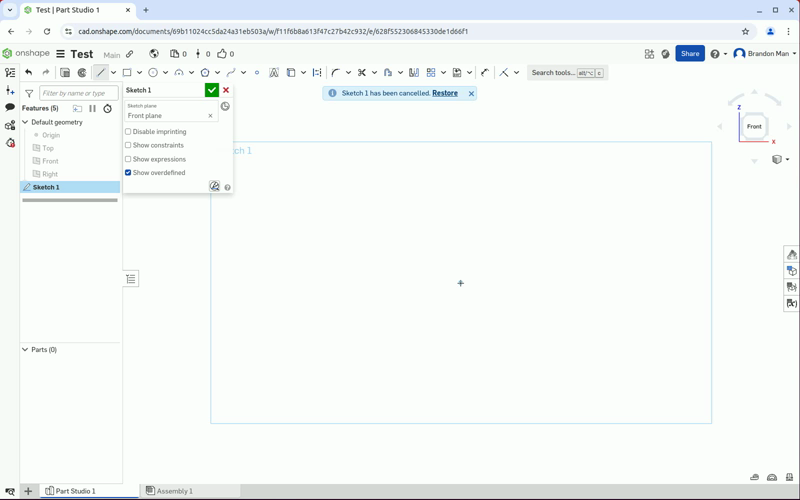
key_down(shift)
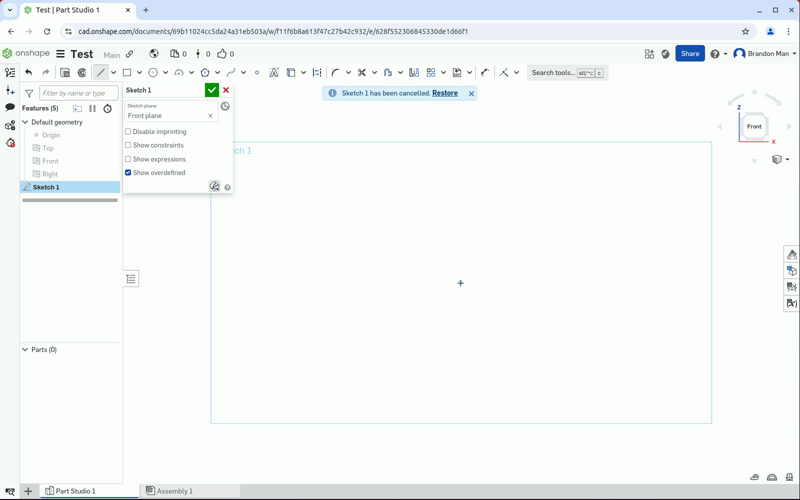
mouse_move(490, 282)
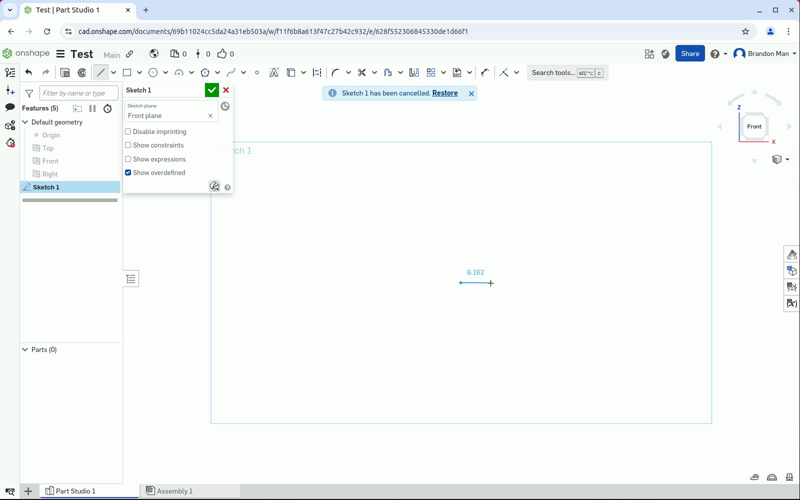
mouse_move(513, 275)
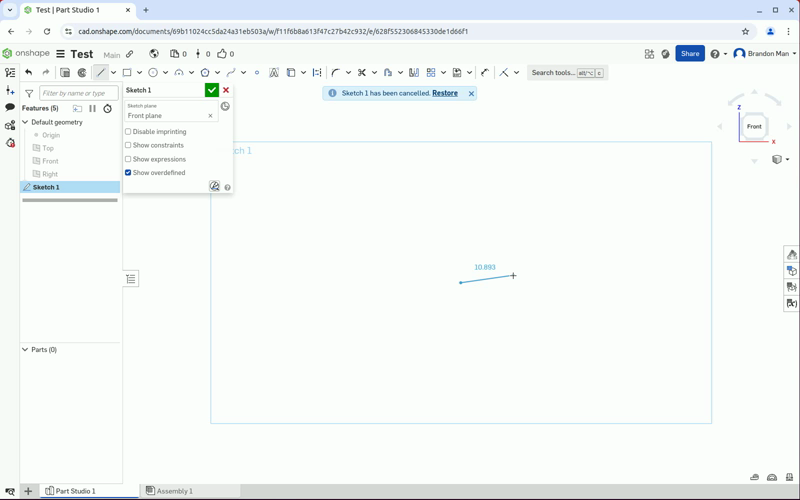
click(513, 275)
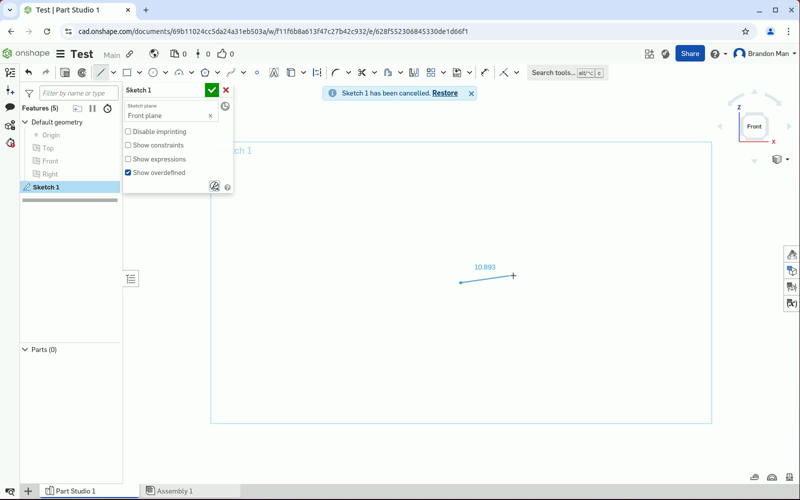
key_up(shift)
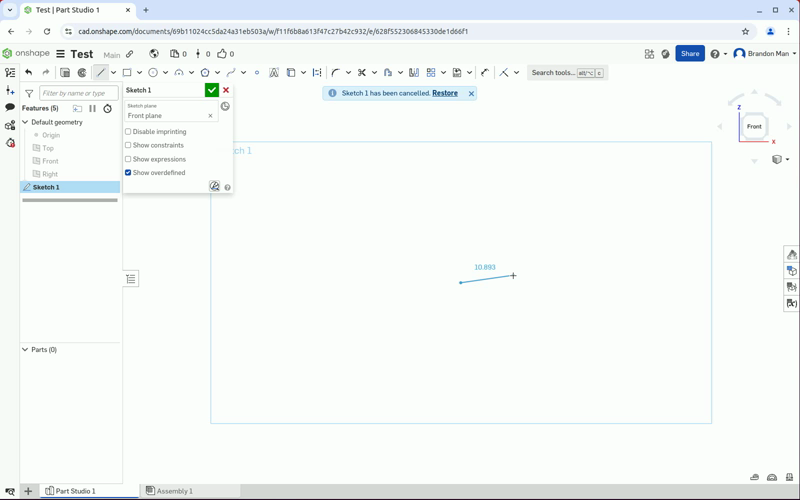
key_down(shift)
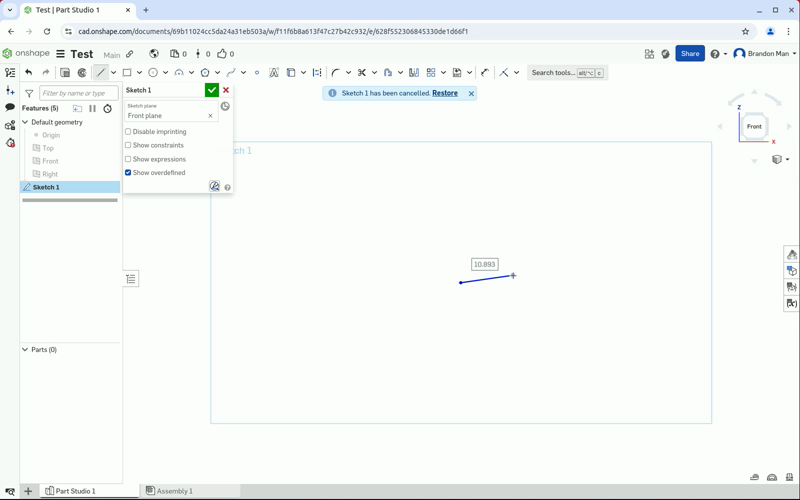
mouse_move(543, 275)
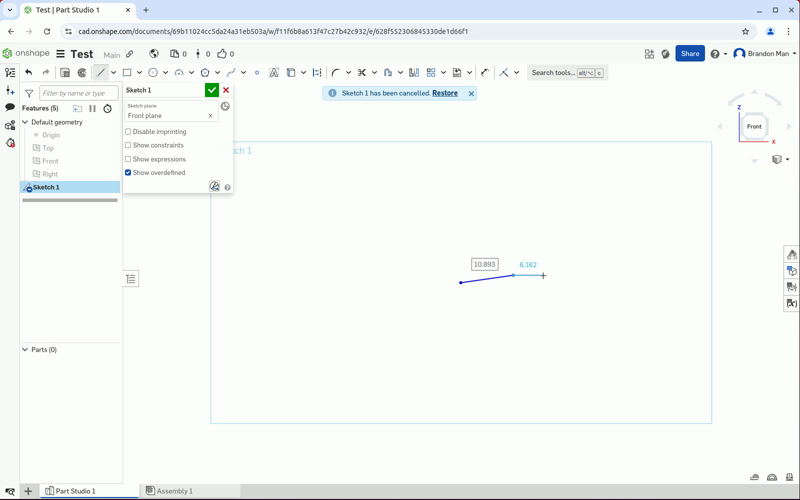
mouse_move(513, 239)
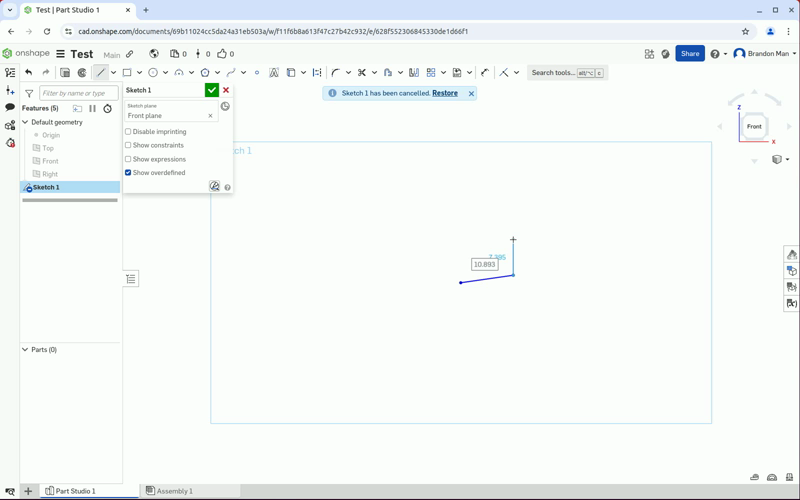
click(513, 239)
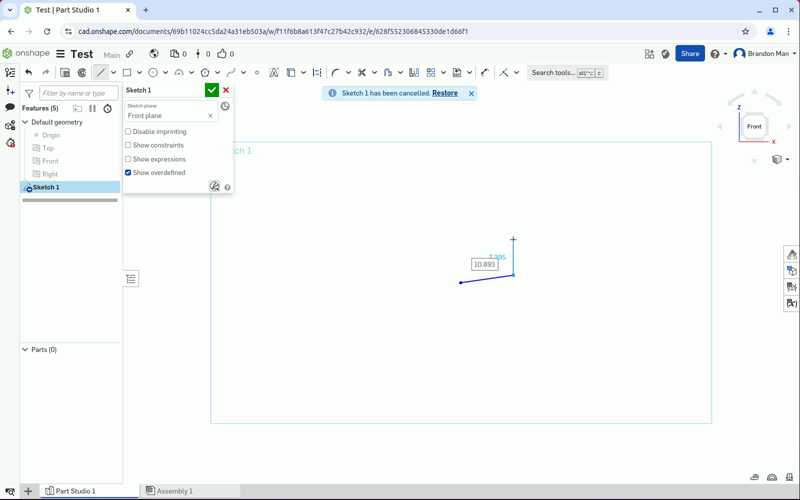
key_up(shift)
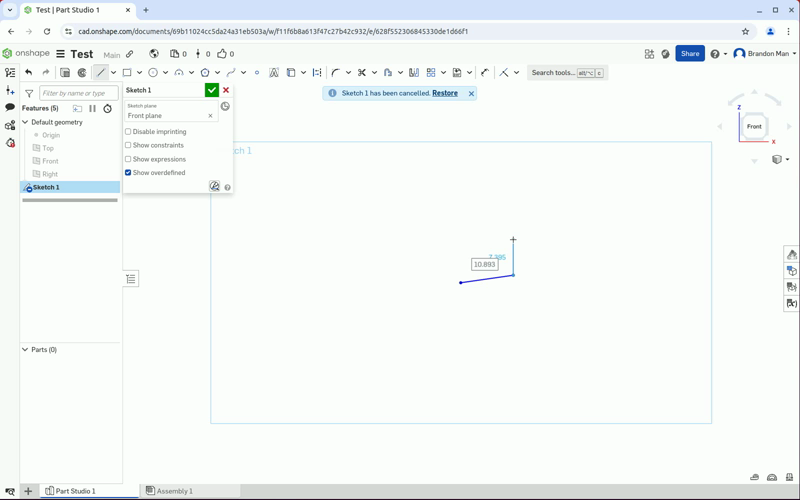
key_down(shift)
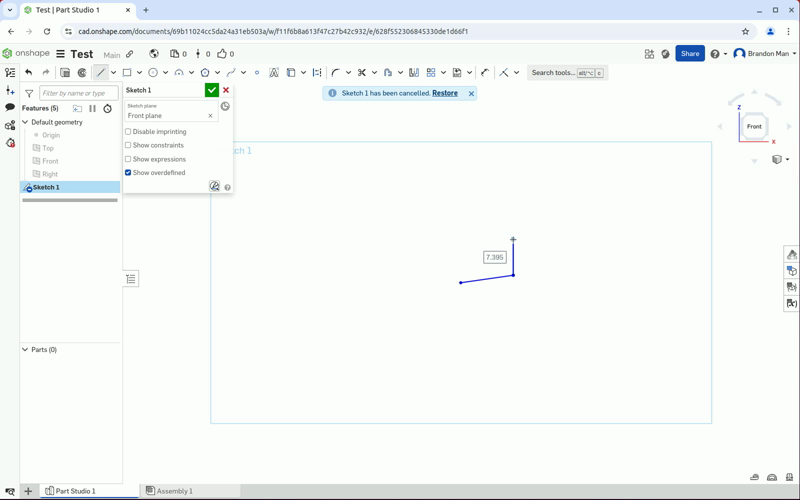
mouse_move(543, 239)
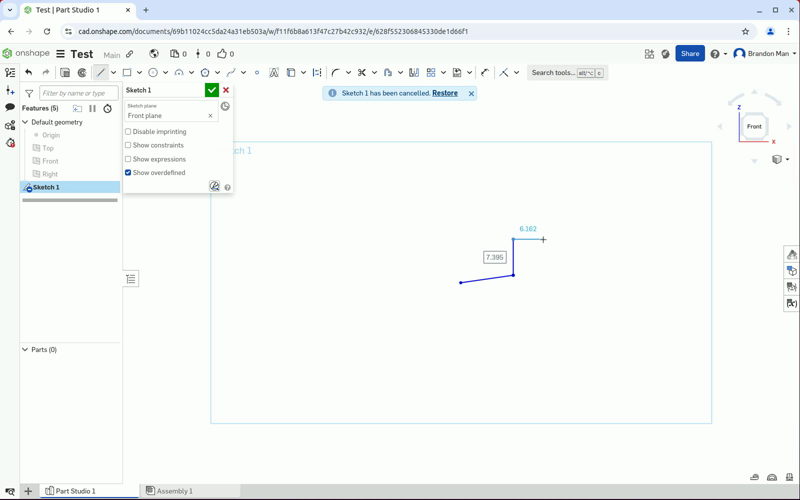
mouse_move(460, 246)
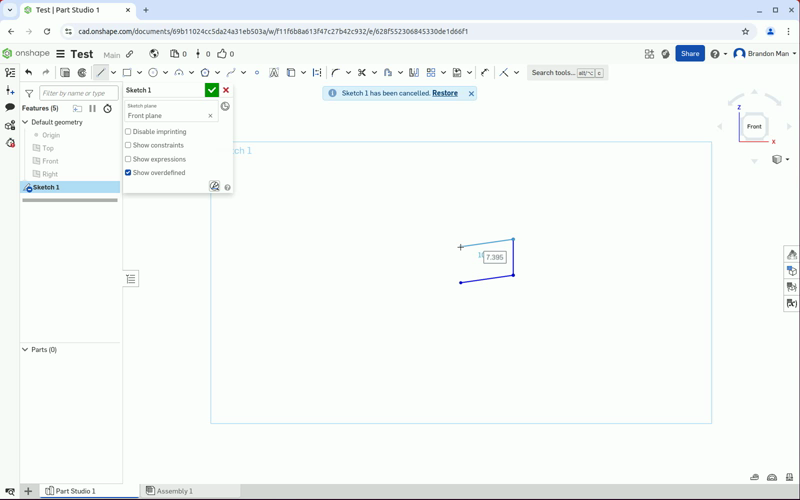
click(460, 246)
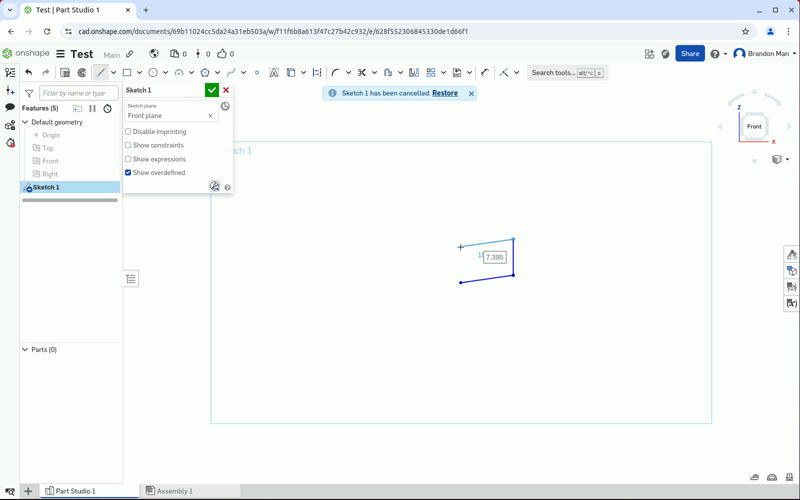
key_up(shift)
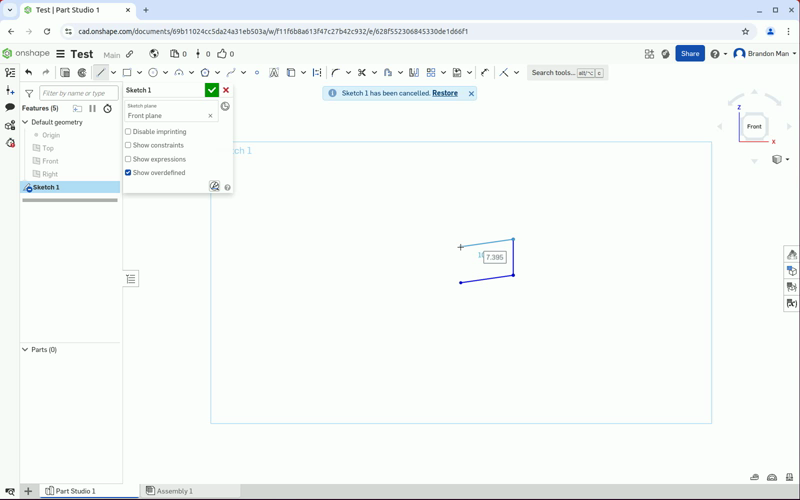
mouse_move(490, 246)
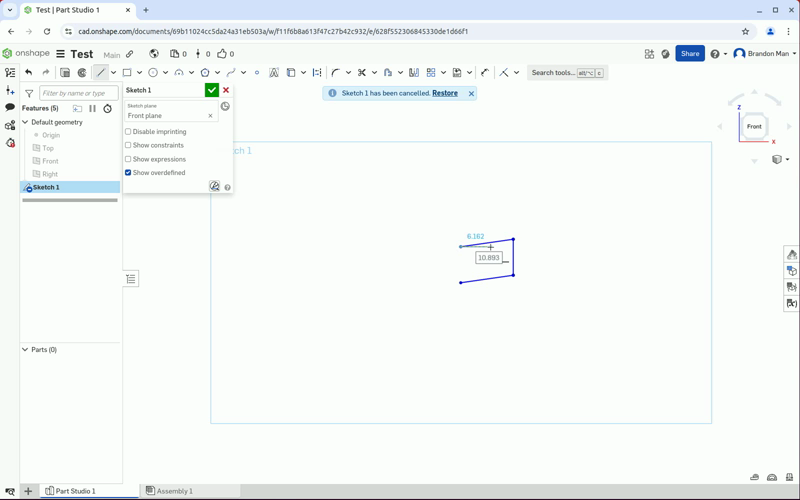
key_down(shift)
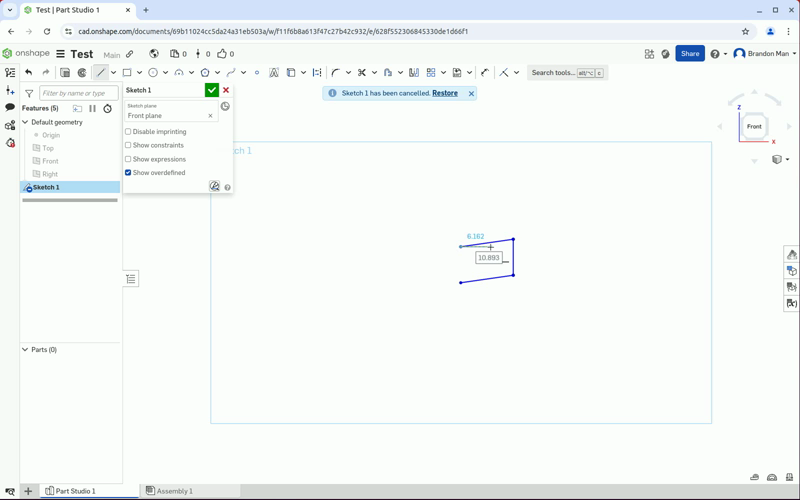
mouse_move(460, 282)
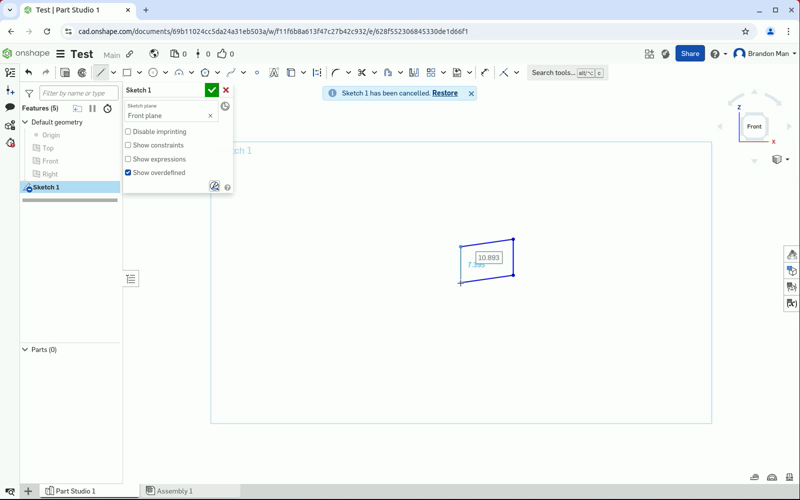
key_up(shift)
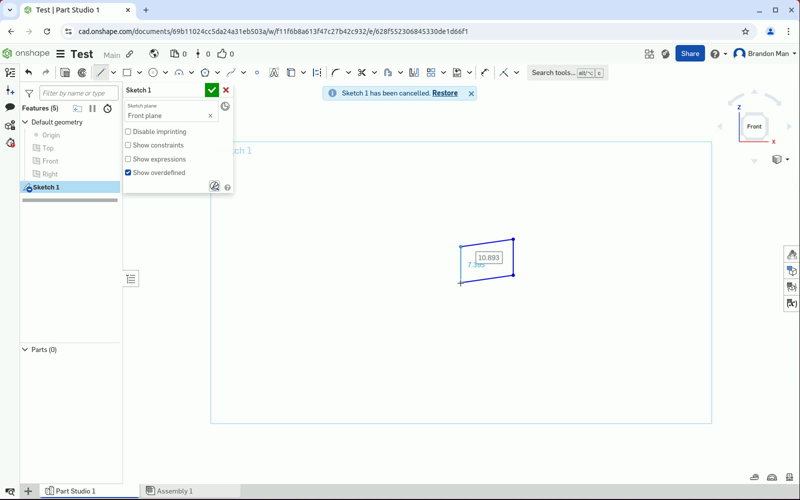
click(460, 282)
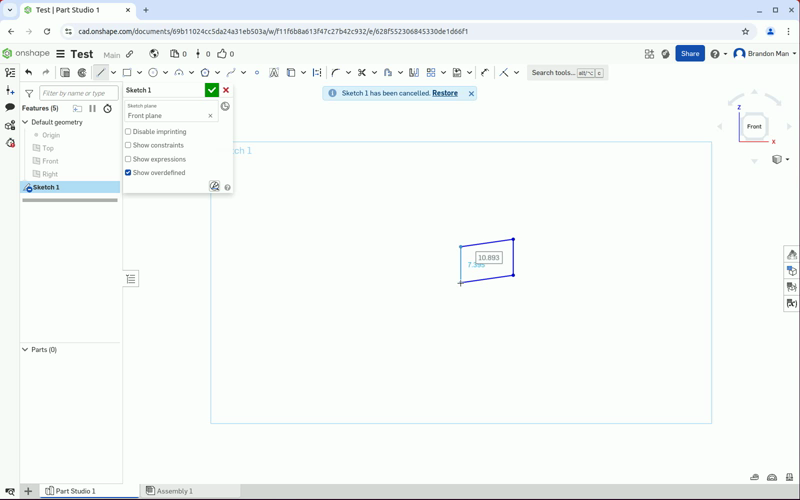
key(esc)
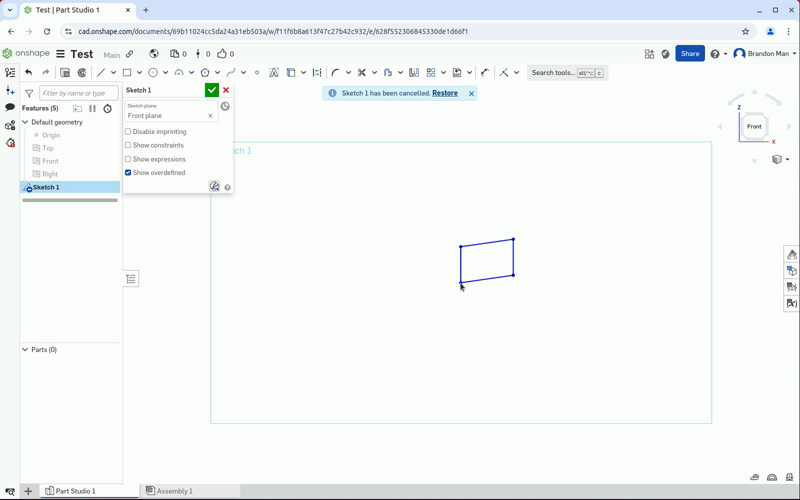
mouse_move(499, 267)
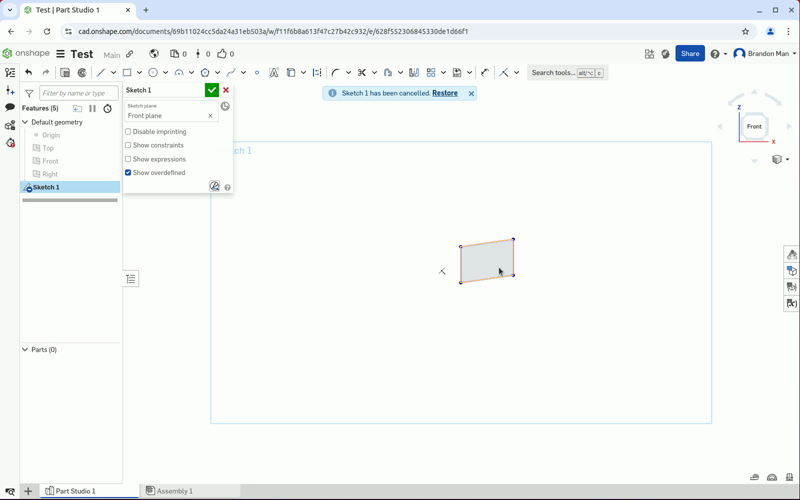
click(499, 267)
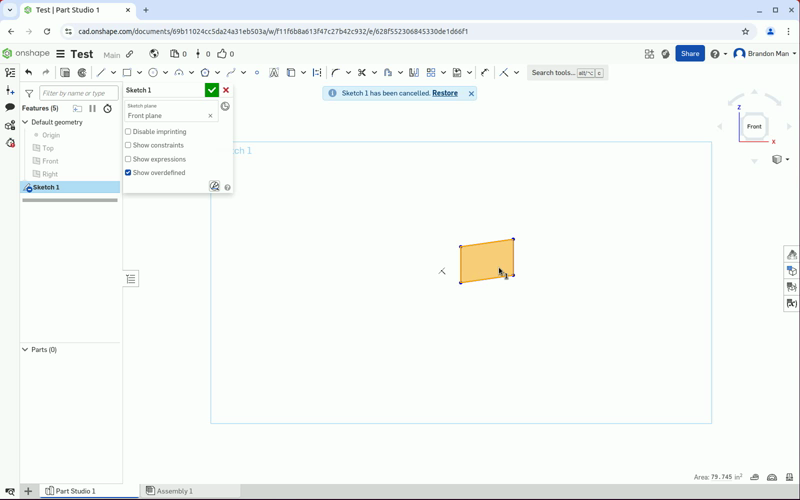
mouse_move(73, 352)
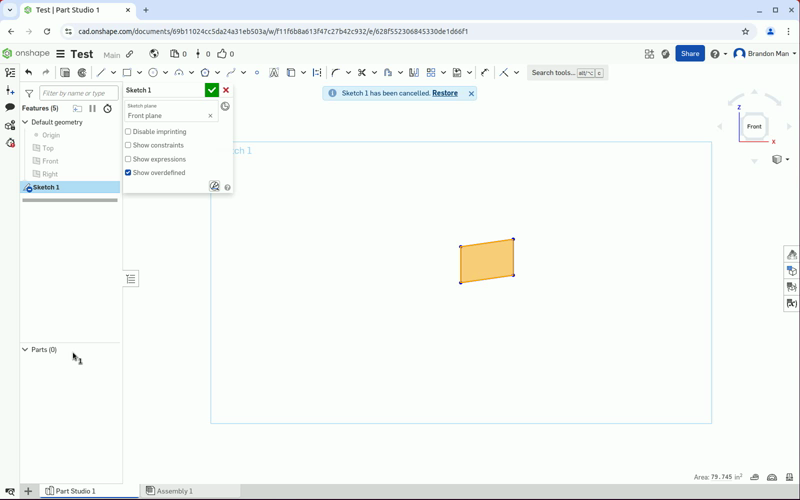
key(shift+y)
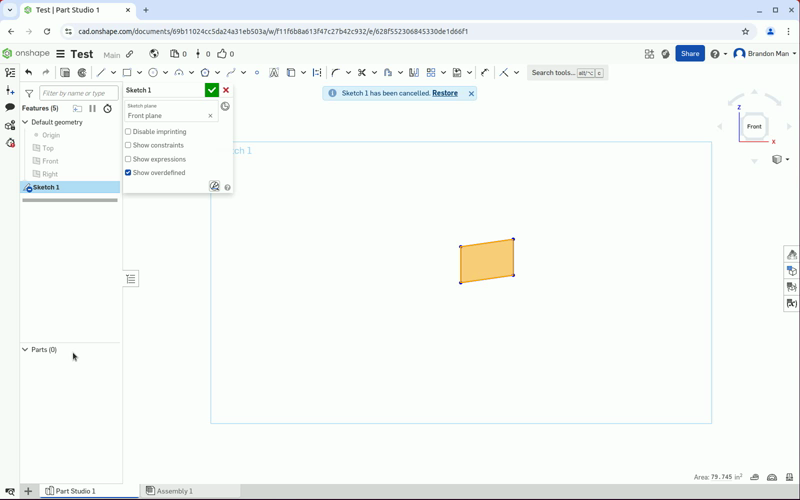
key(shift+e)
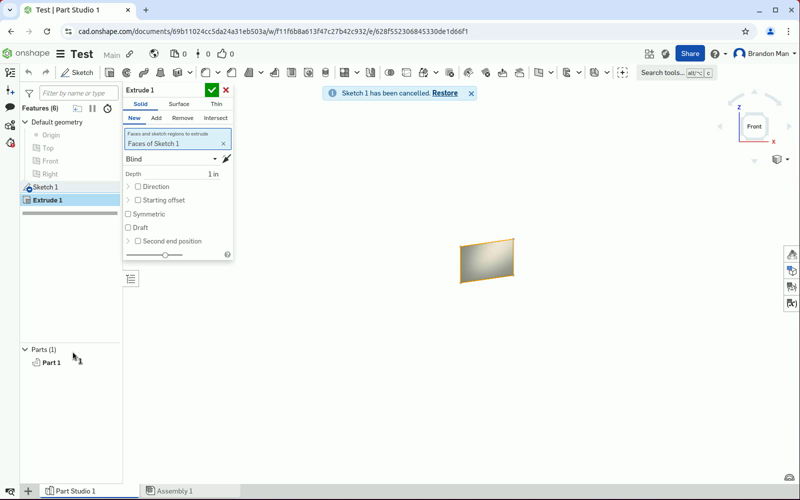
mouse_move(143, 106)
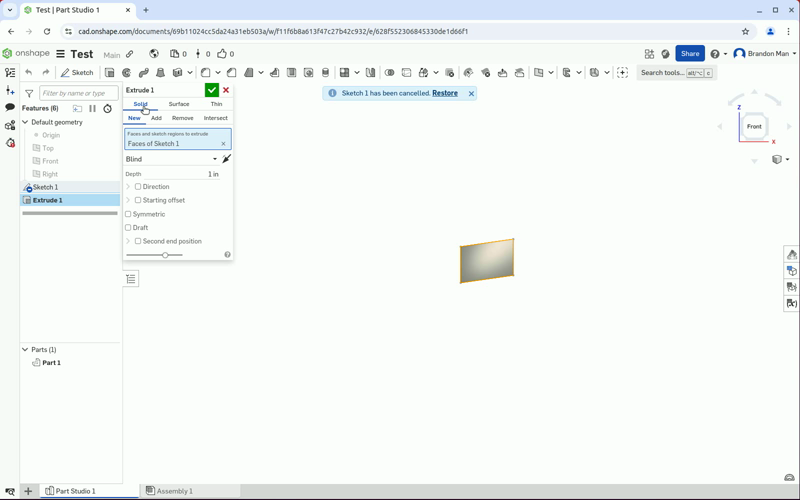
click(143, 106)
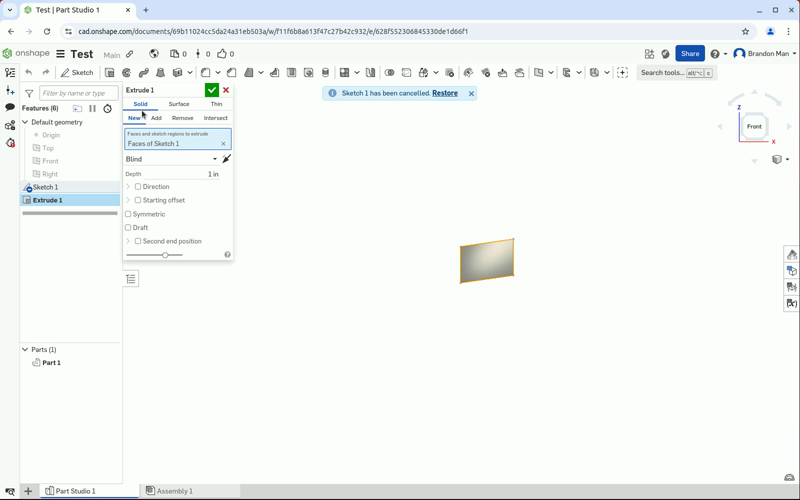
mouse_move(137, 120)
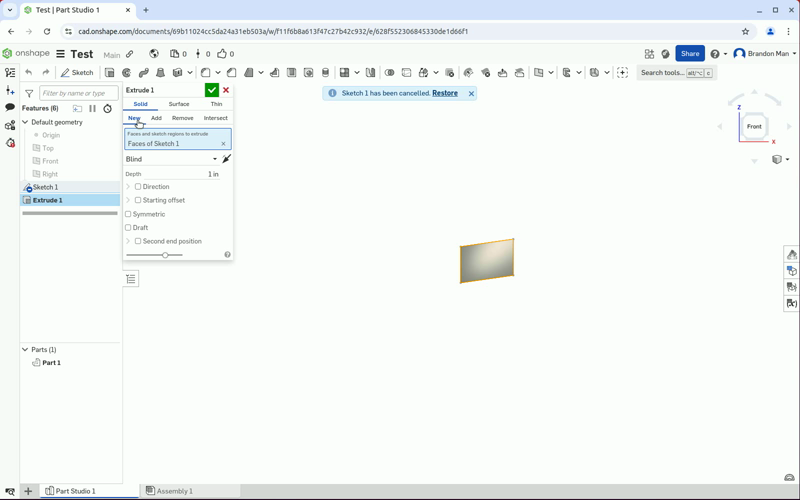
click(137, 120)
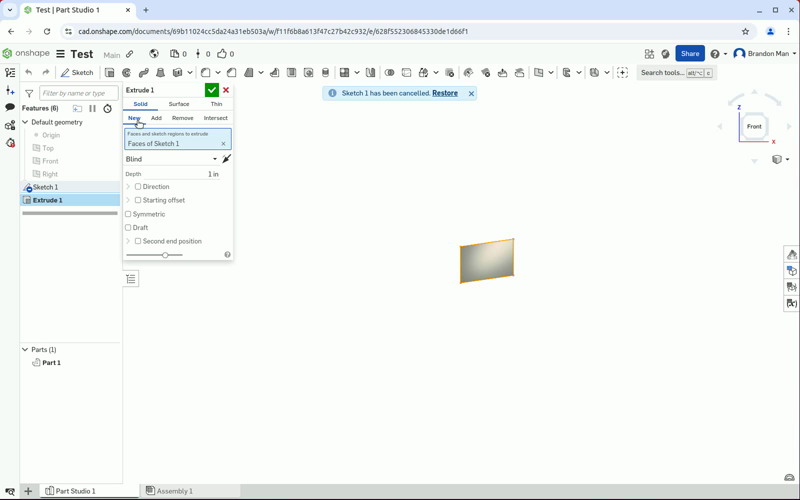
key(tab, 4)
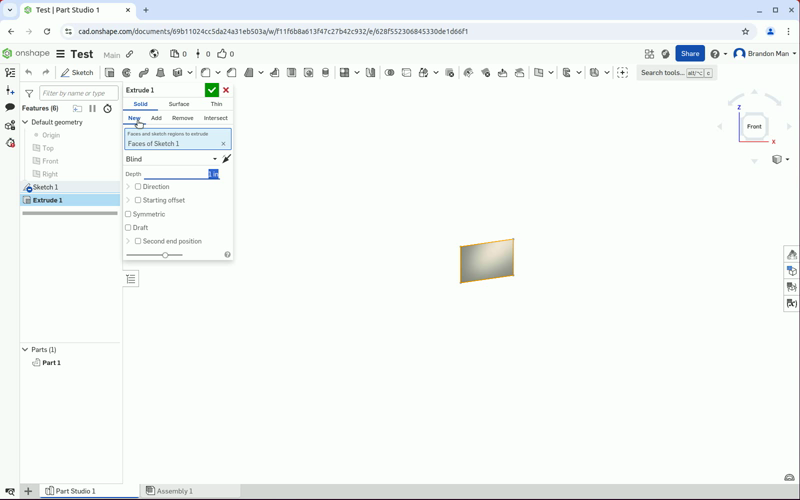
text(7.462)
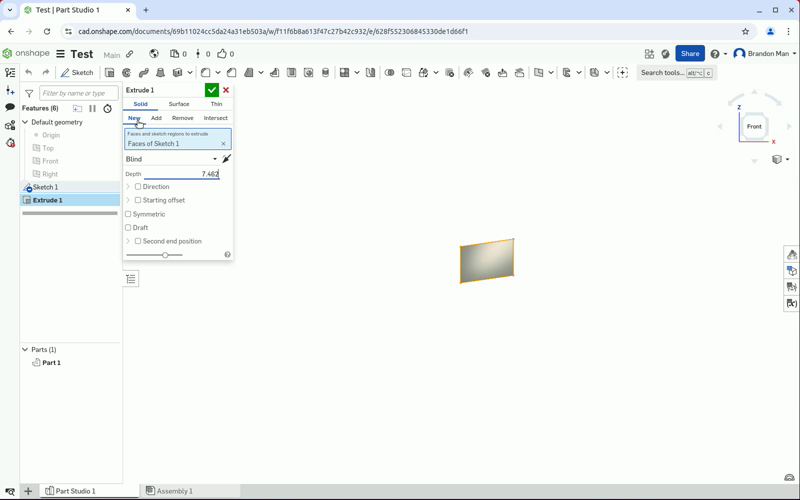
key(enter)
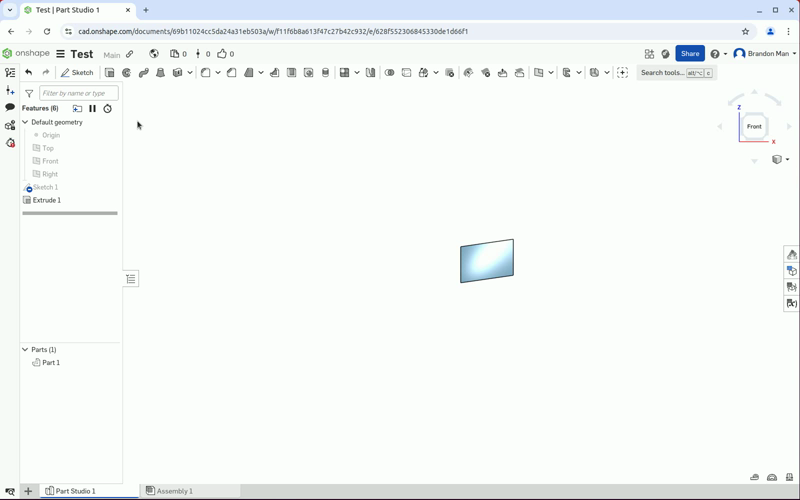
key(shift+h)
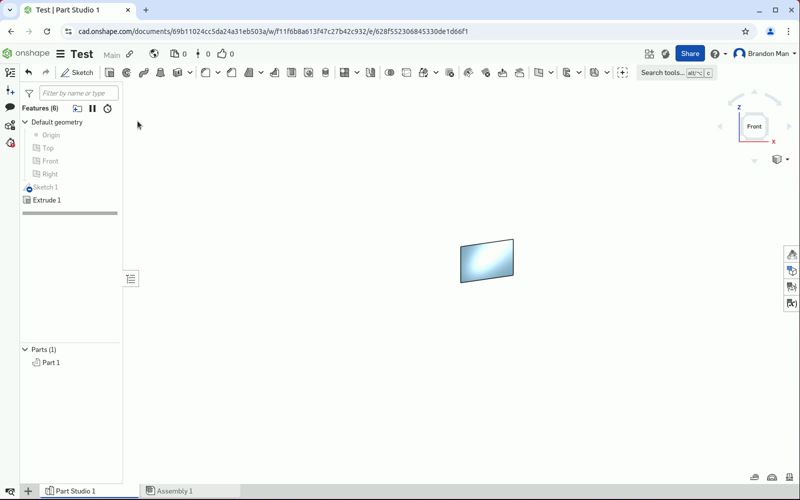
key(shift+h)
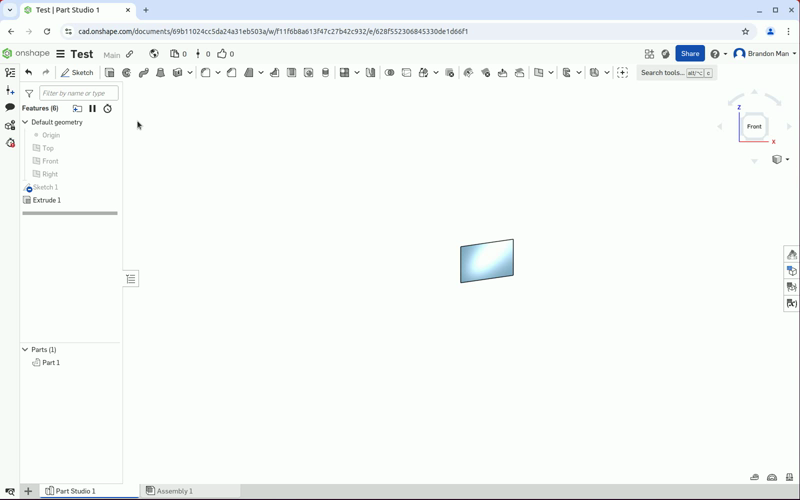
mouse_move(73, 189)
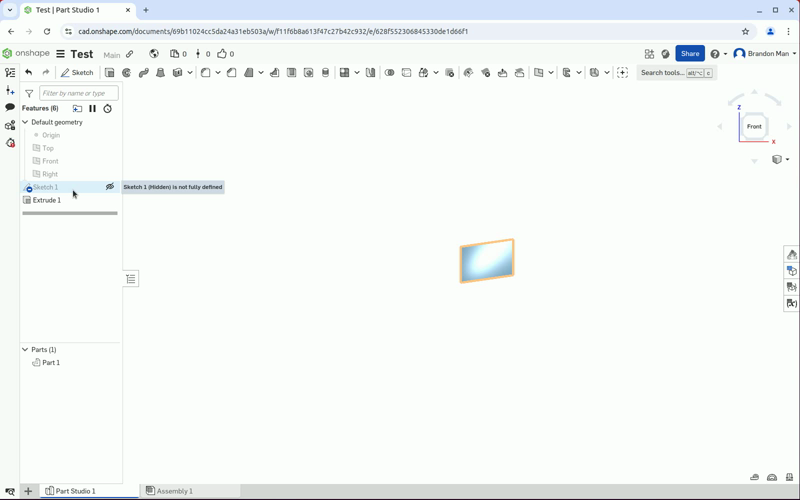
click(73, 189)
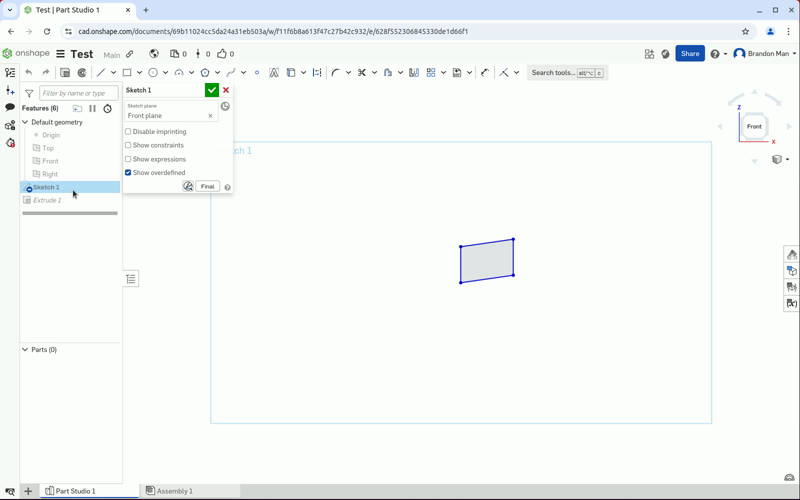
mouse_move(229, 92)
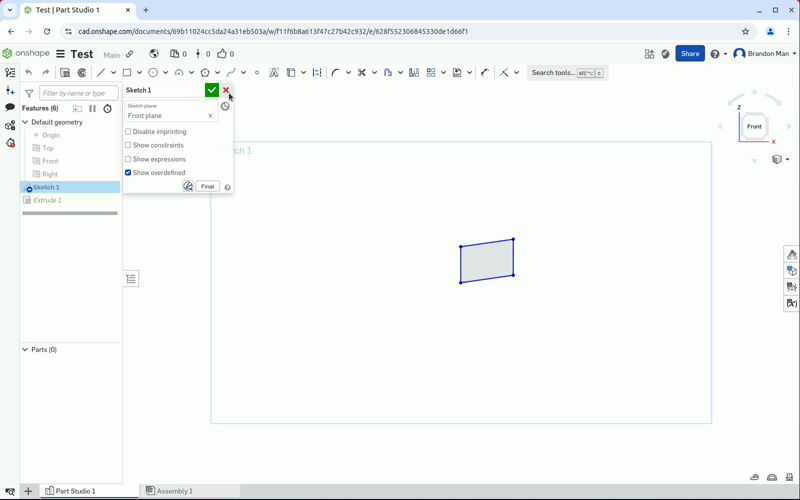
click(229, 92)
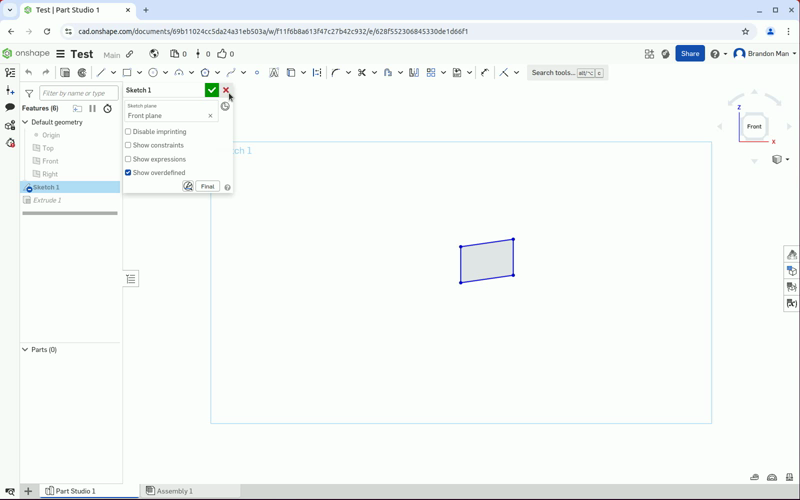
key(shift+s)
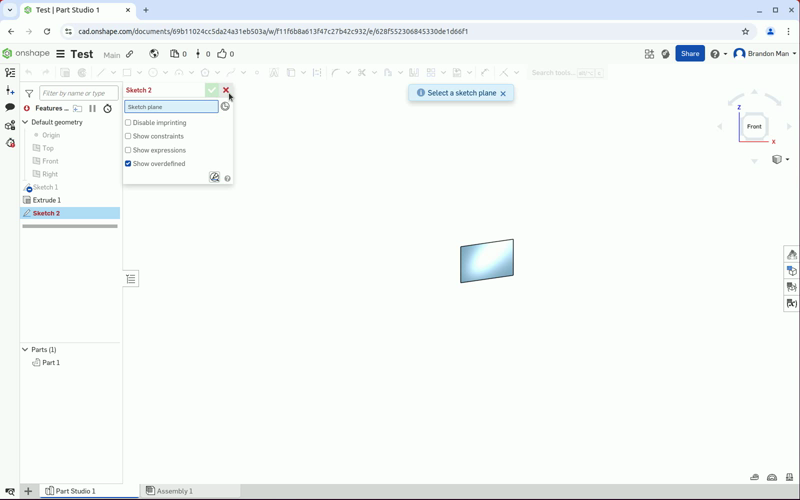
mouse_move(73, 163)
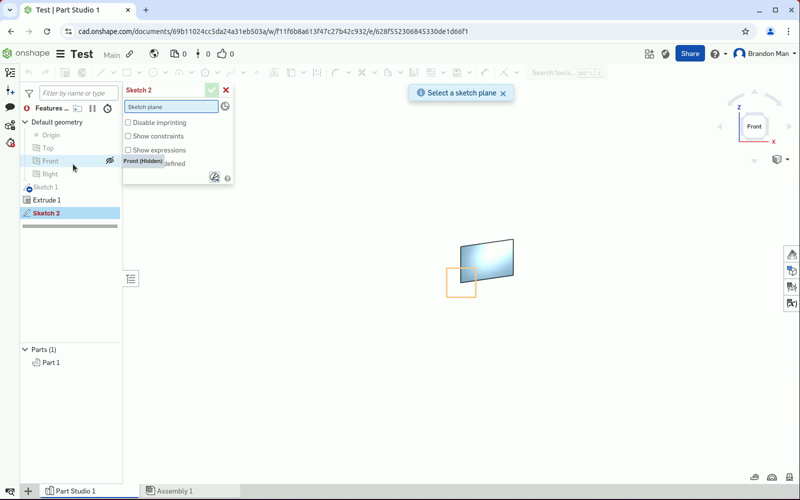
click(73, 163)
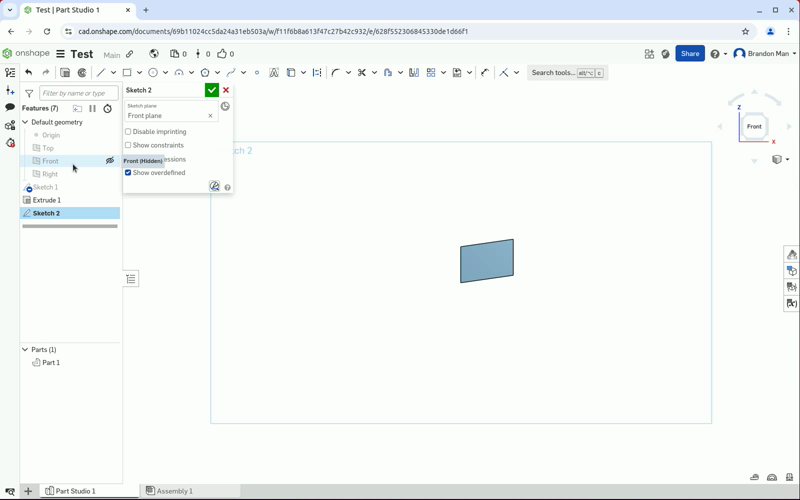
mouse_move(73, 352)
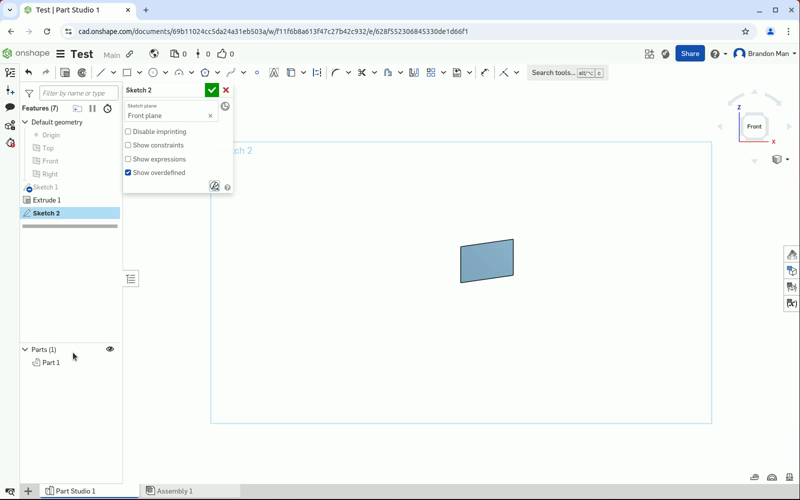
key(y)
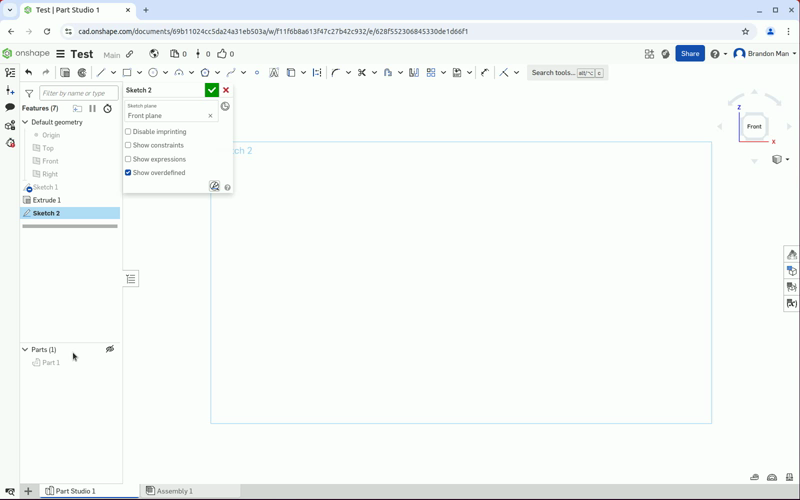
key(l)
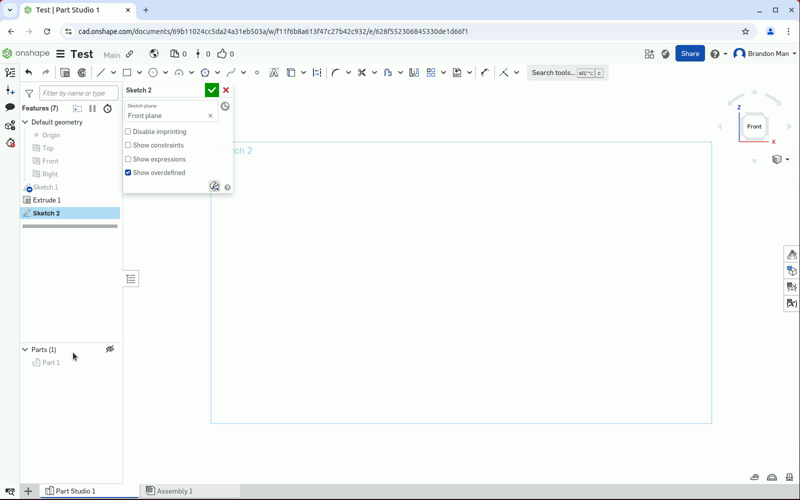
key_down(shift)
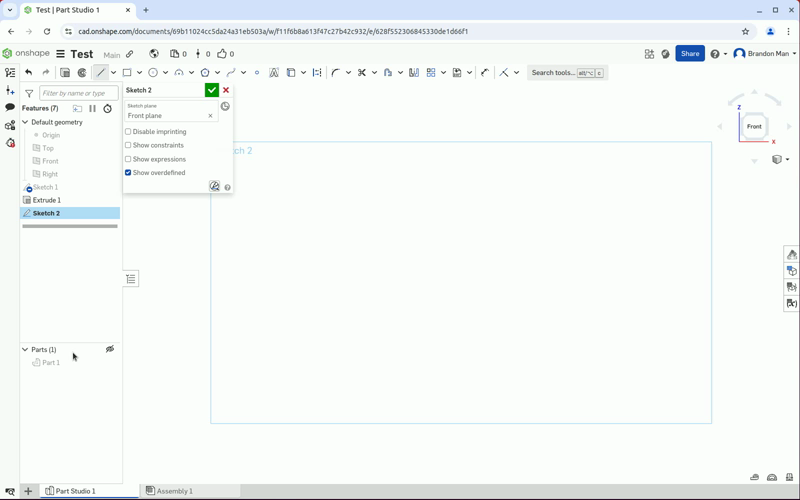
mouse_move(512, 275)
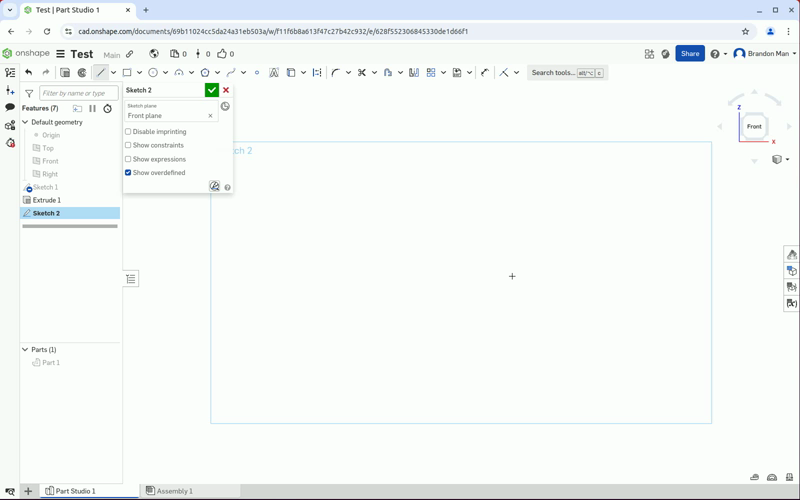
click(512, 275)
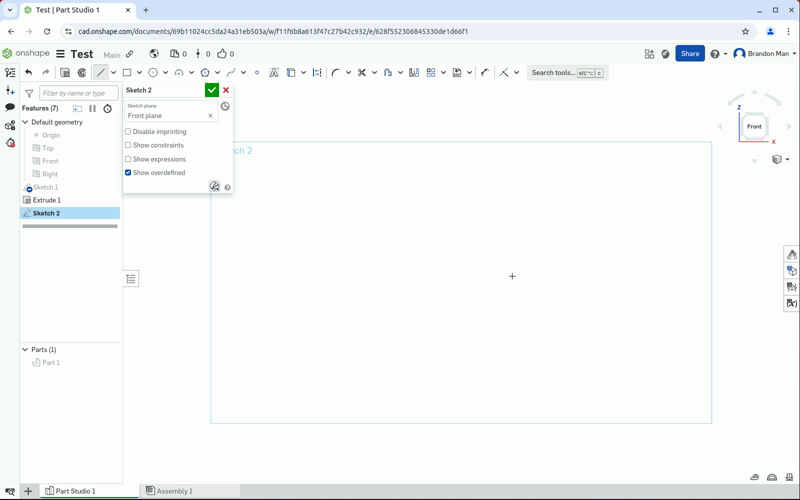
key_up(shift)
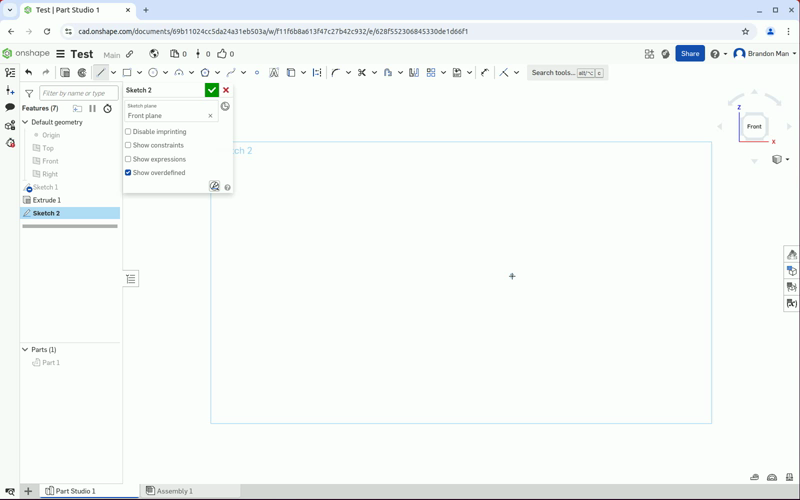
key_down(shift)
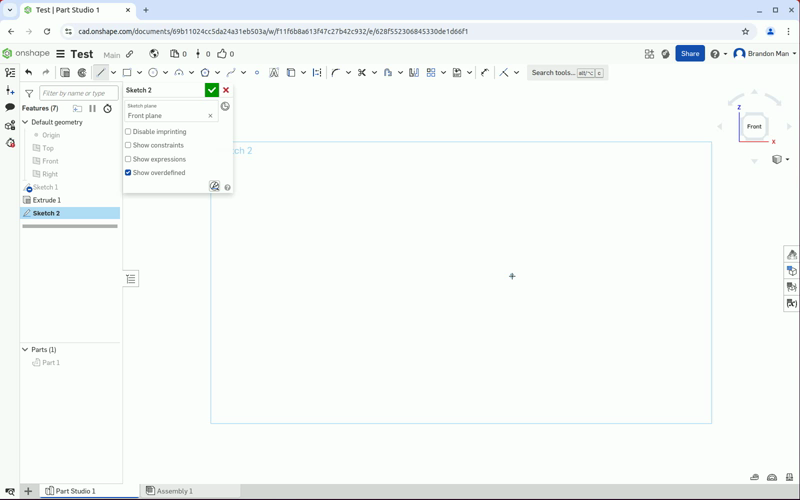
mouse_move(573, 276)
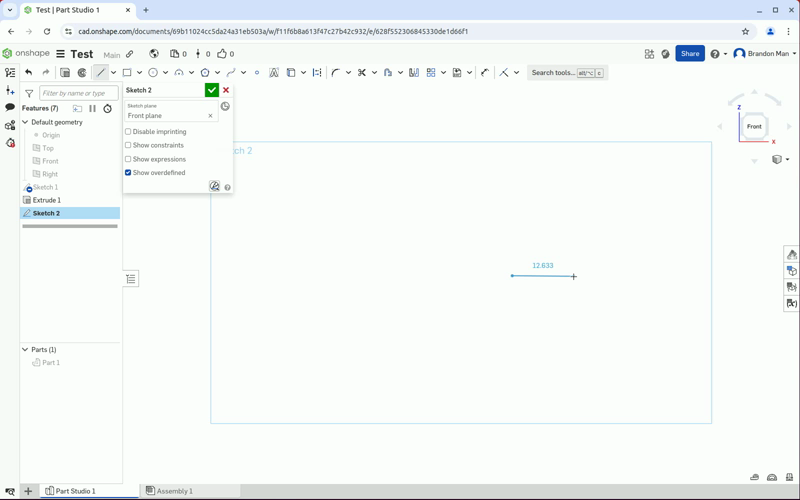
click(573, 276)
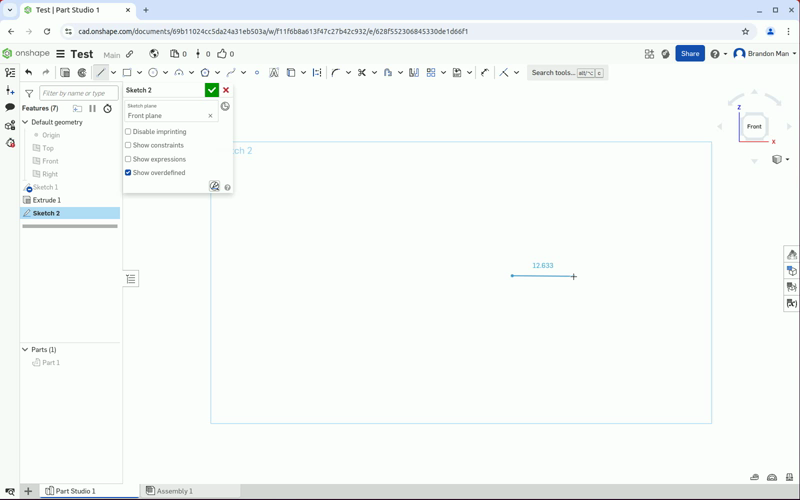
key_up(shift)
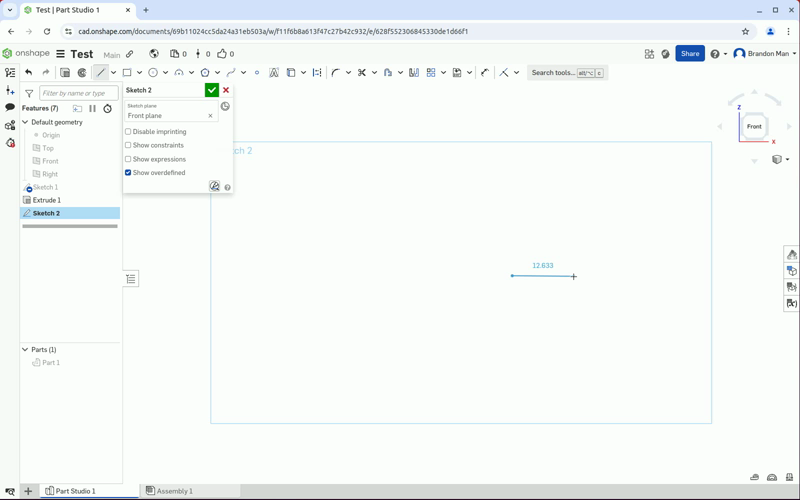
key_down(shift)
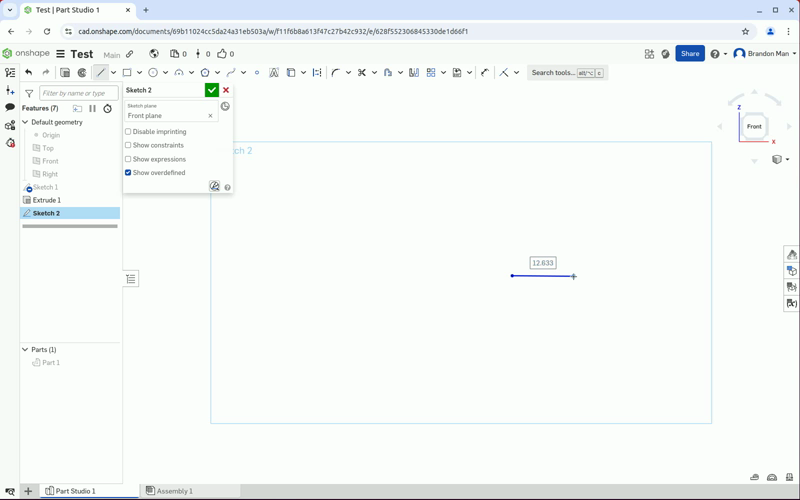
mouse_move(589, 276)
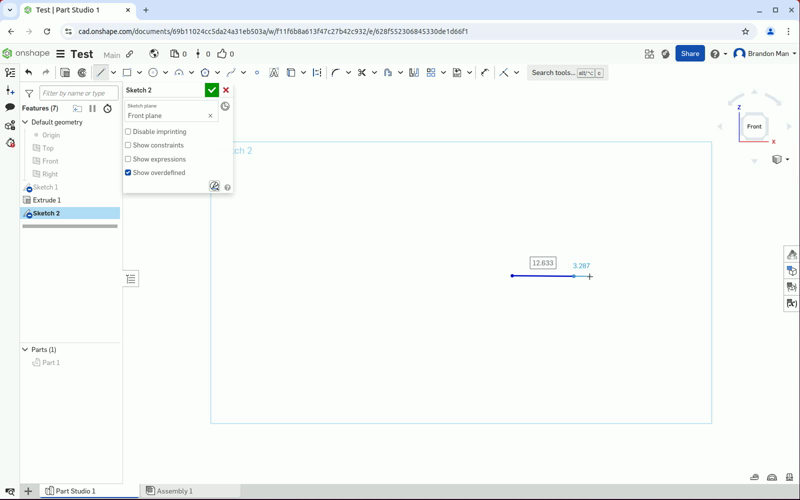
mouse_move(573, 239)
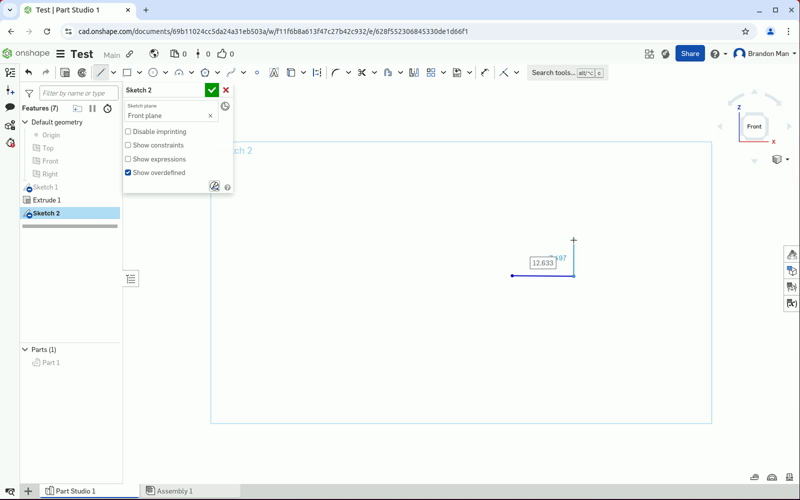
click(573, 239)
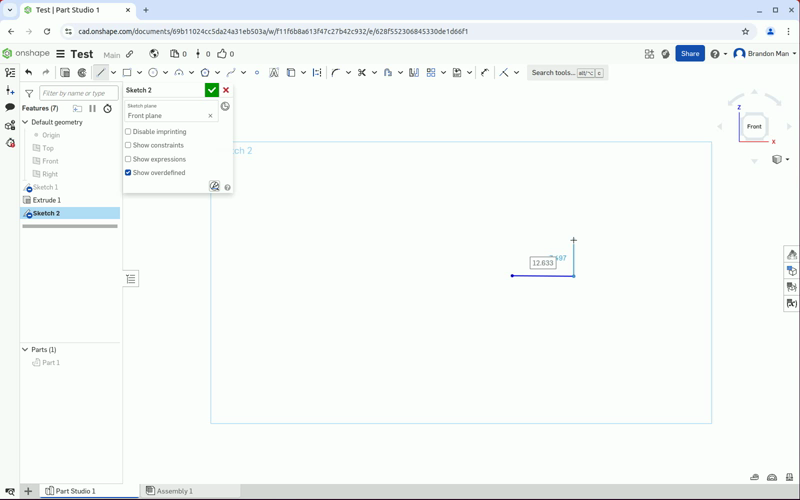
key_up(shift)
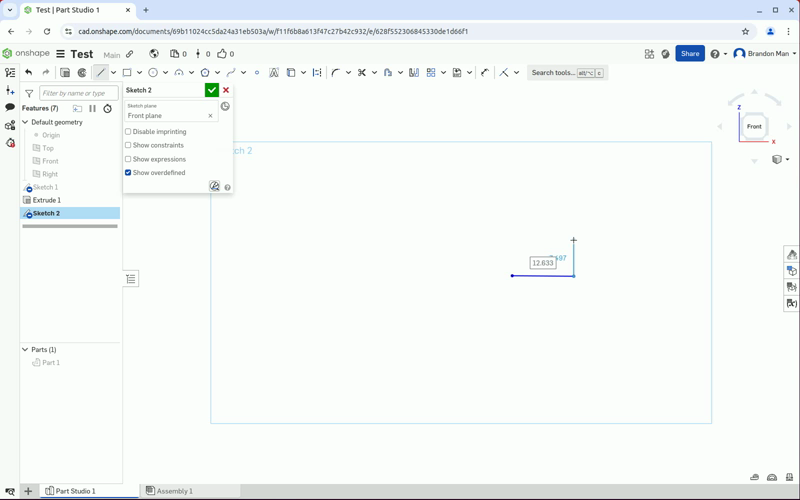
key_down(shift)
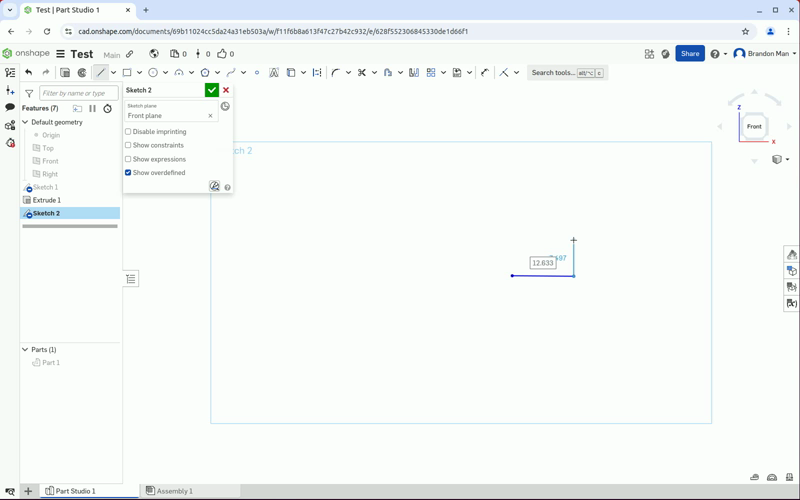
mouse_move(512, 239)
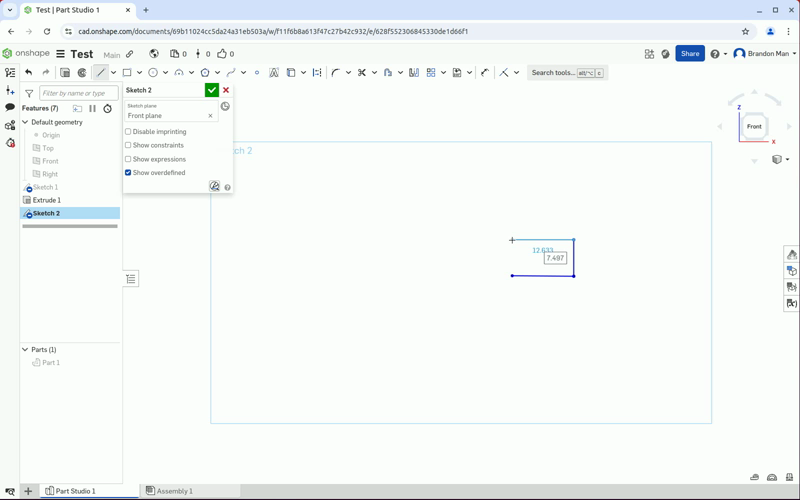
click(512, 239)
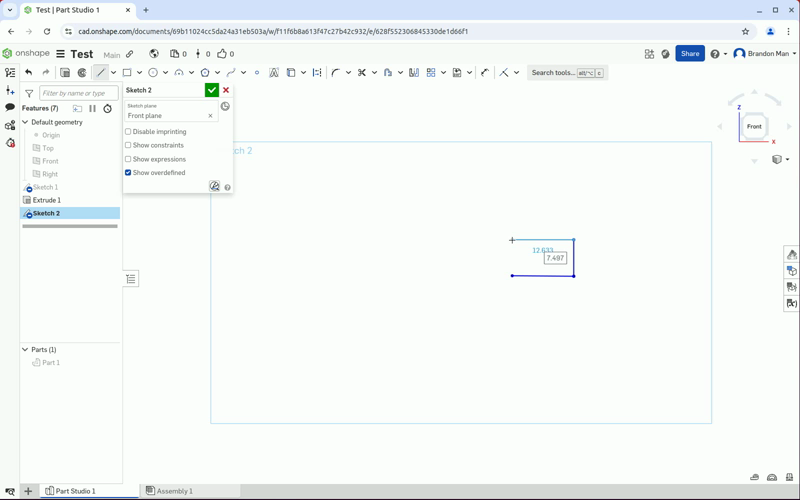
key_up(shift)
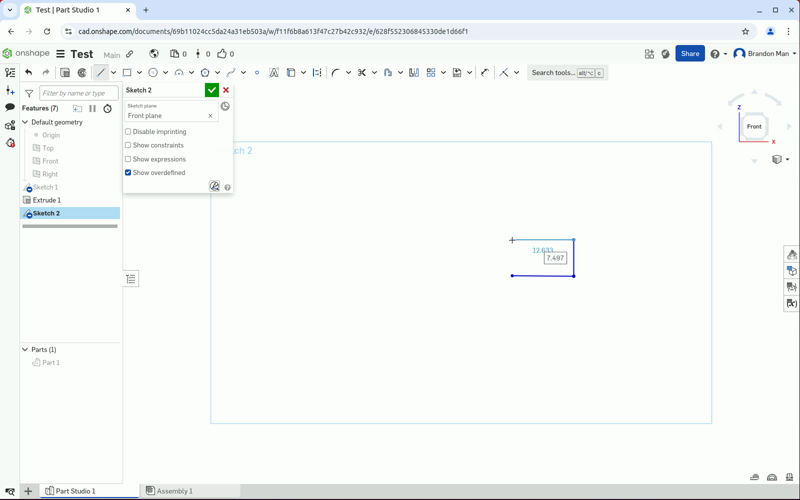
mouse_move(542, 239)
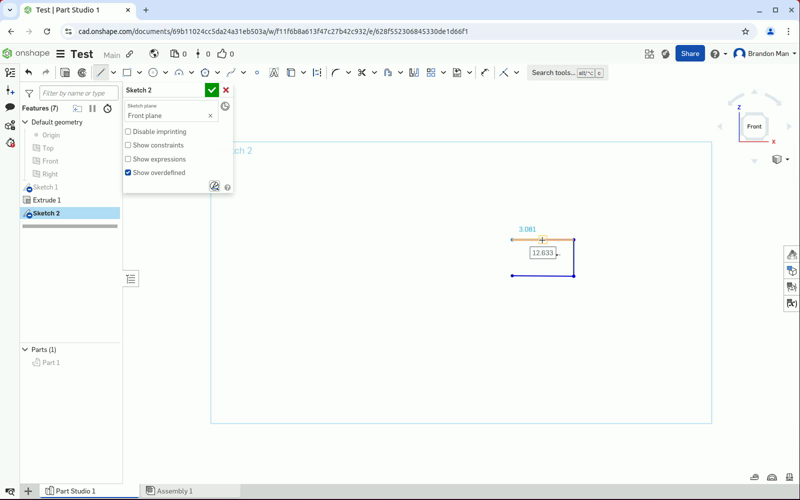
key_down(shift)
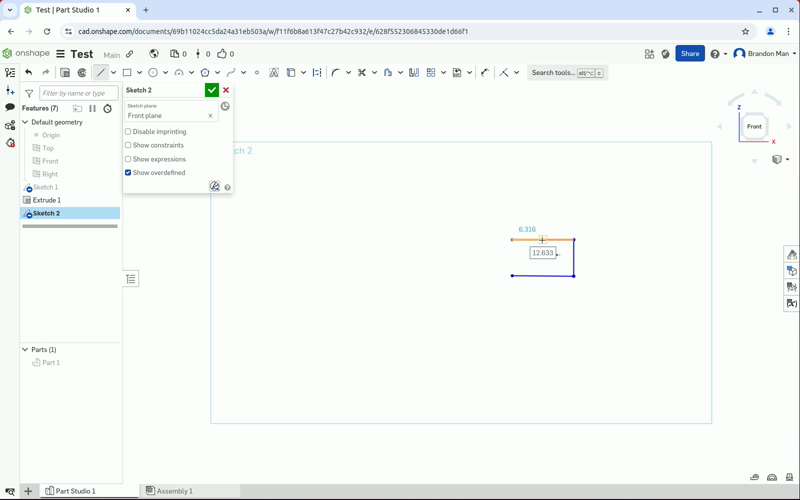
mouse_move(512, 275)
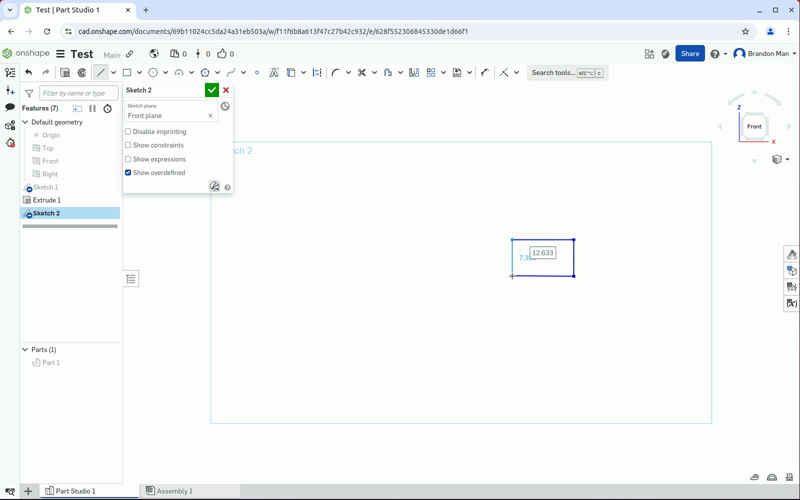
key_up(shift)
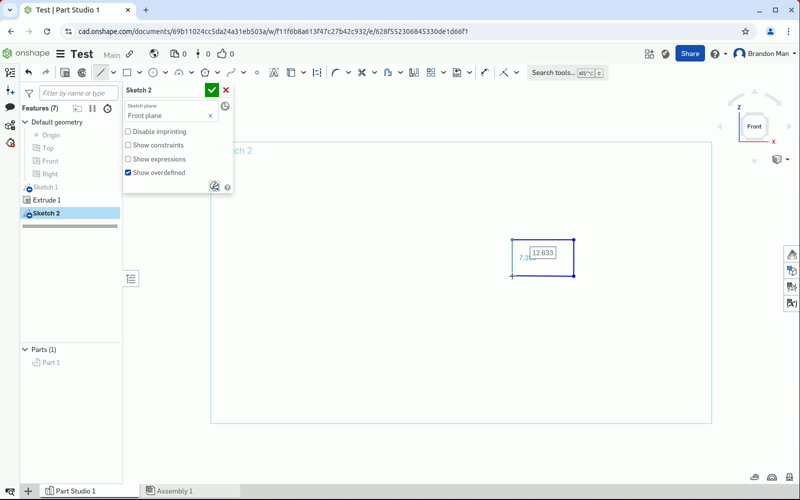
click(512, 275)
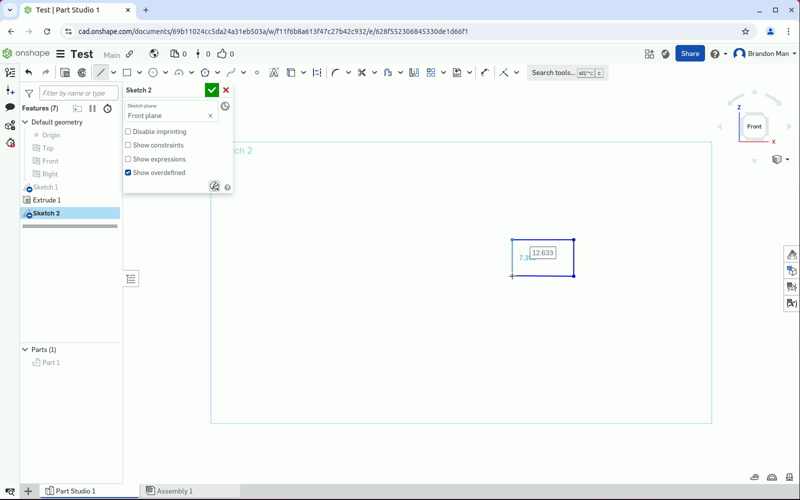
key(esc)
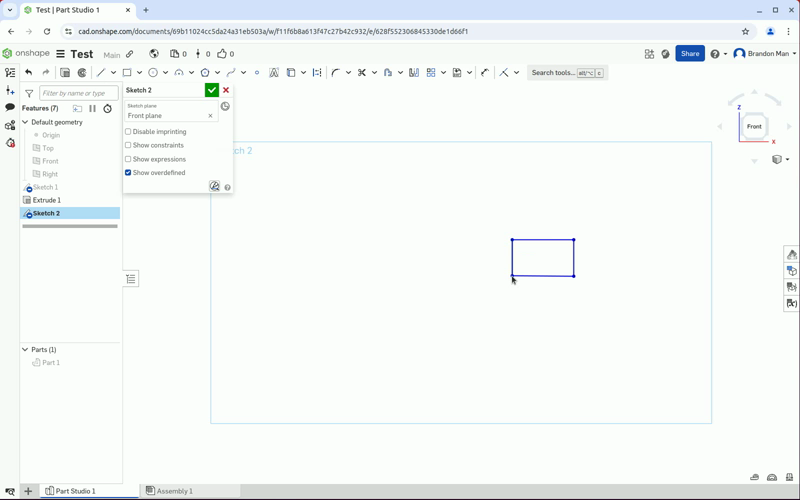
mouse_move(564, 259)
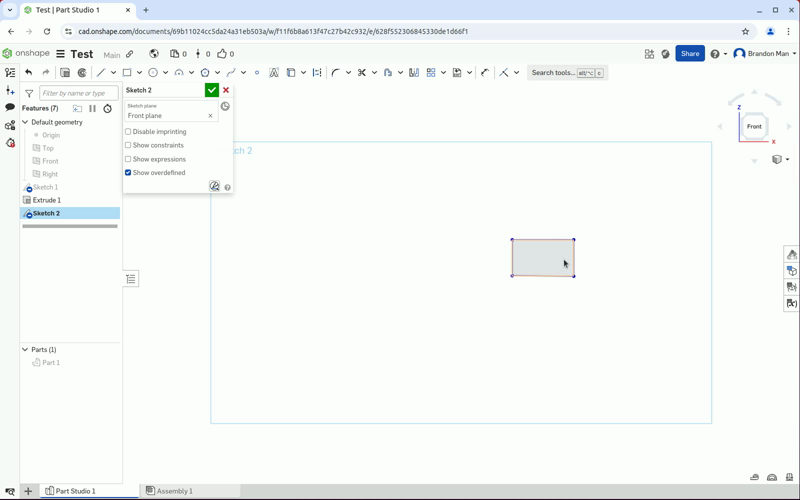
click(564, 259)
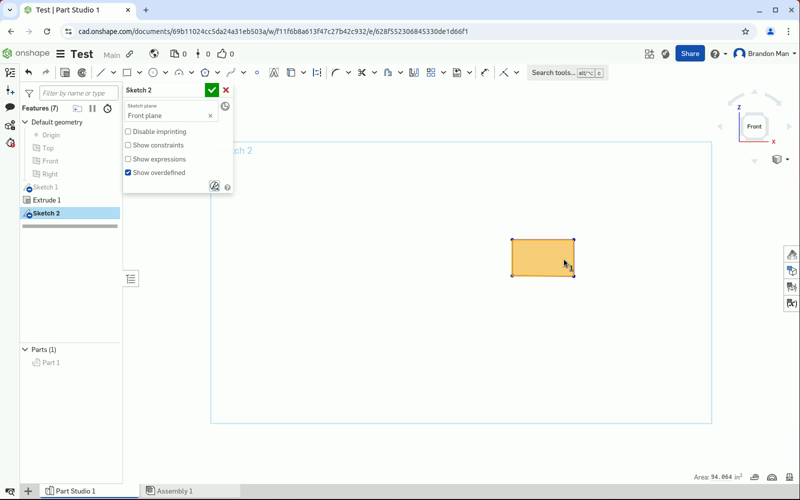
mouse_move(73, 352)
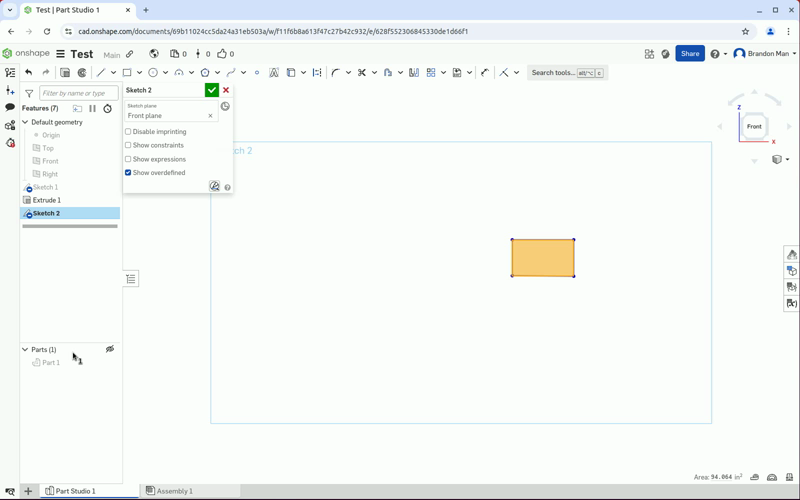
key(shift+y)
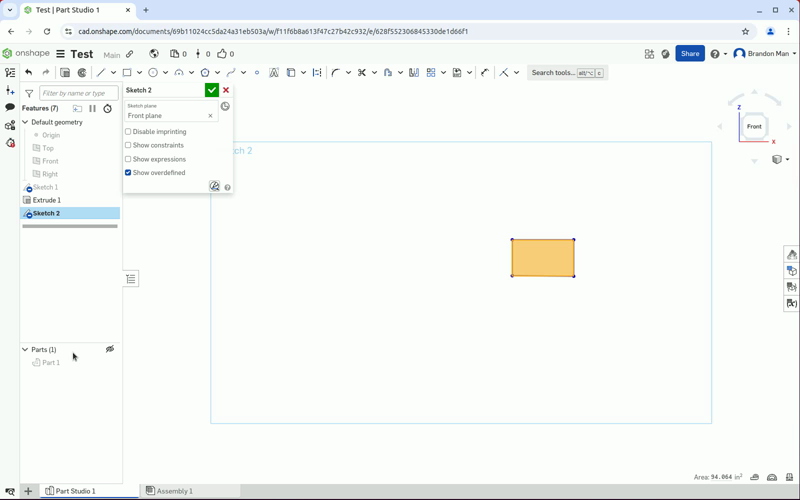
key(shift+e)
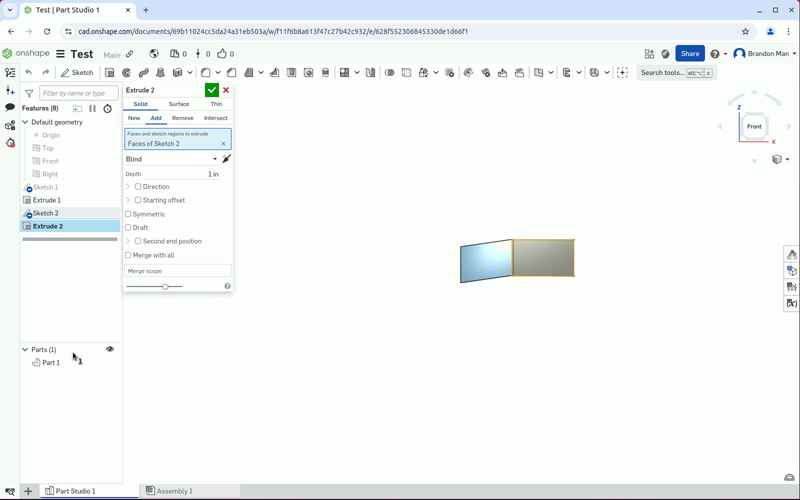
mouse_move(143, 106)
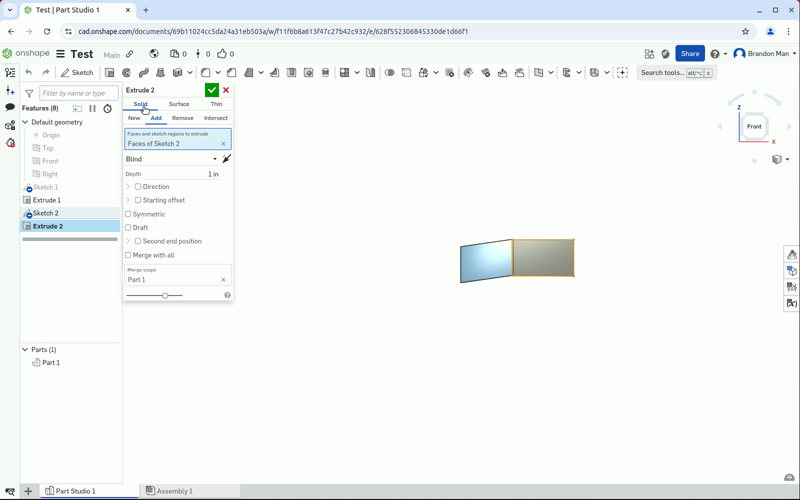
click(143, 106)
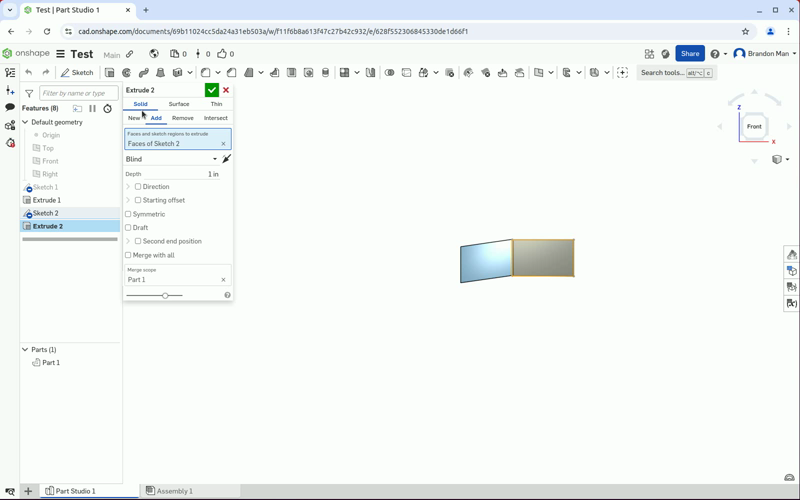
mouse_move(137, 120)
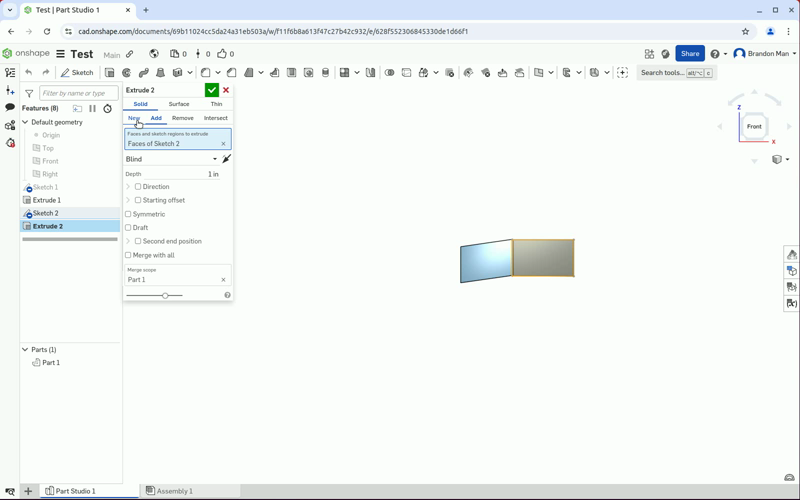
click(137, 120)
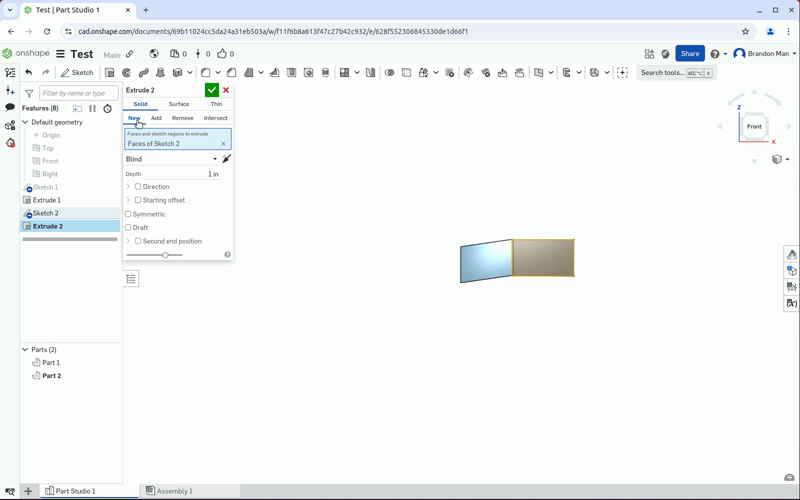
key(tab, 4)
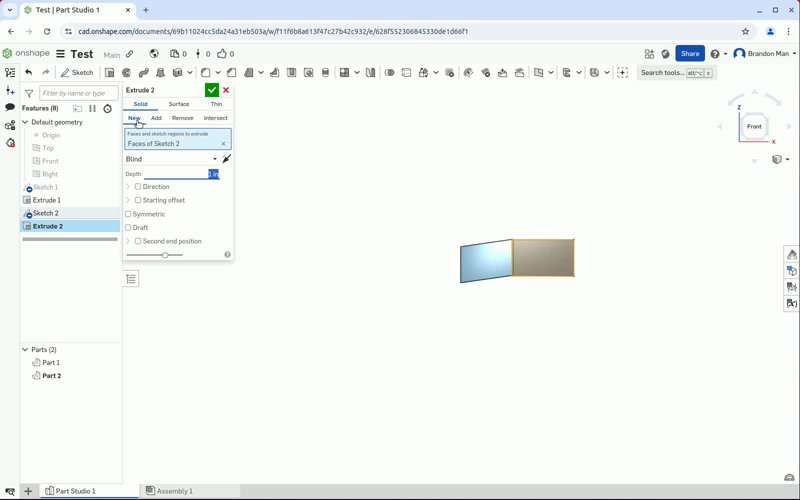
text(7.462)
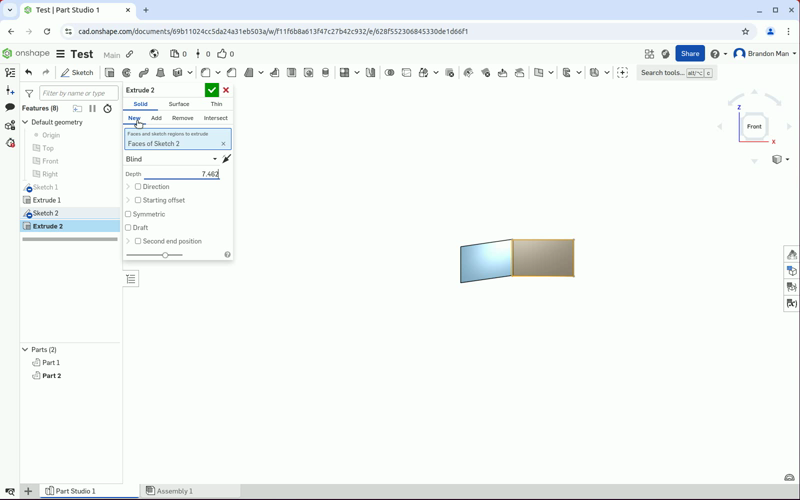
key(enter)
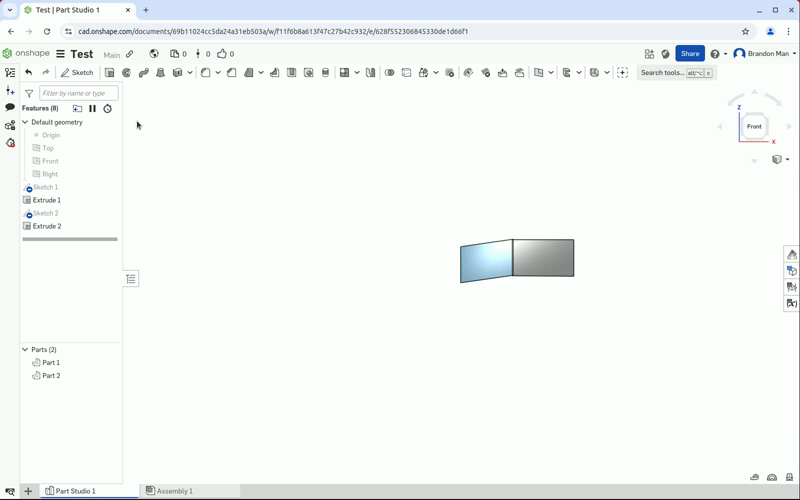
key(shift+h)
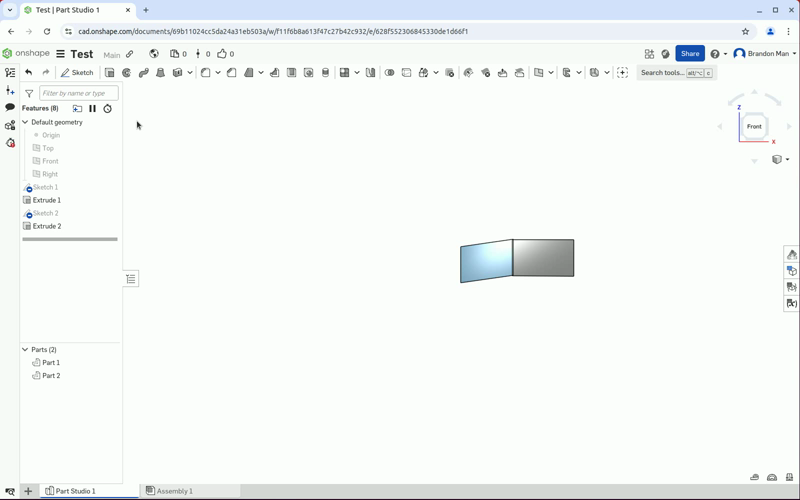
key(shift+h)
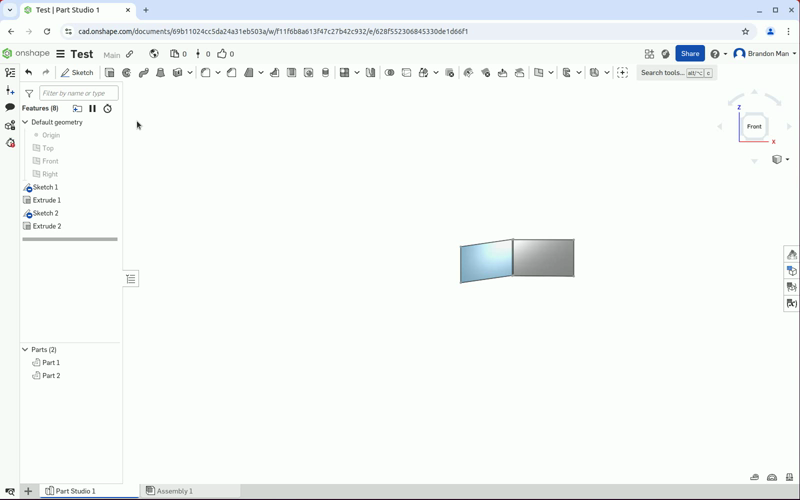
key(shift+7)
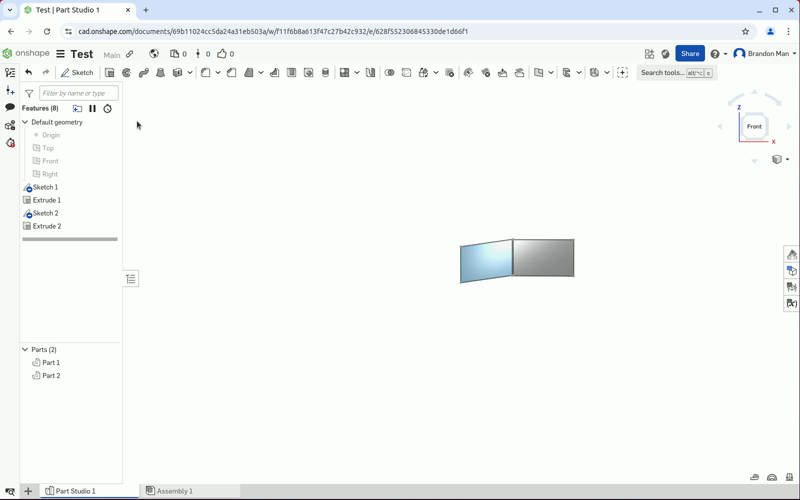
key(left, 2)
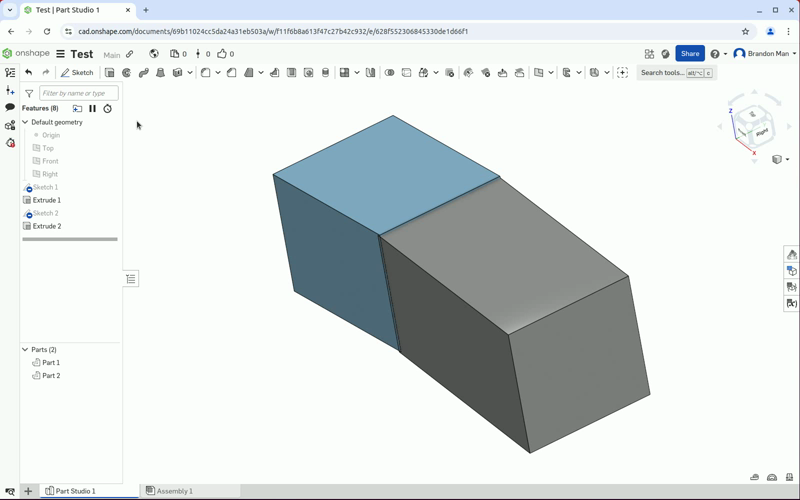
key(down, 2)
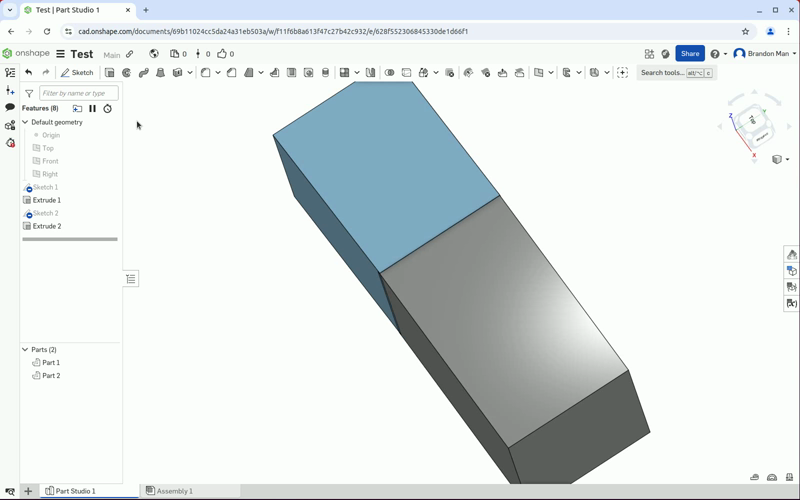
key(up, 2)
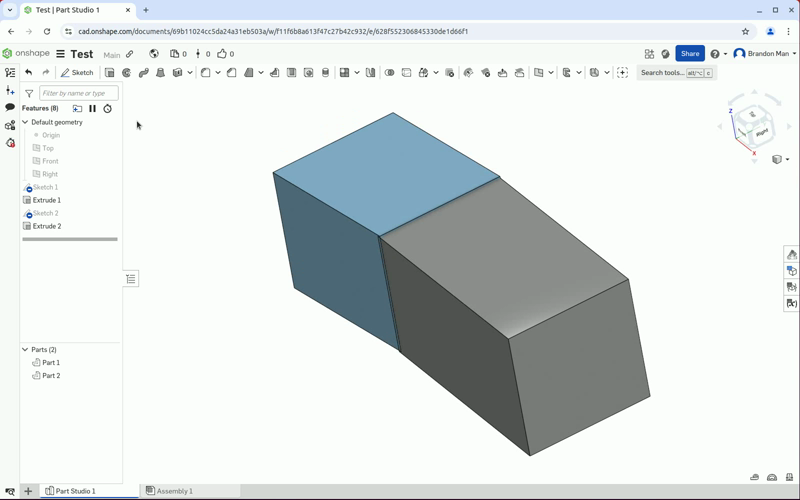
key(right, 2)
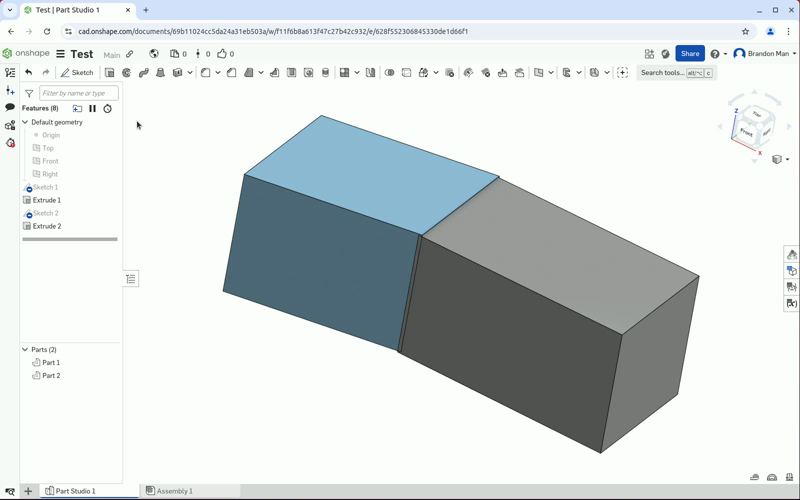
mouse_move(73, 189)
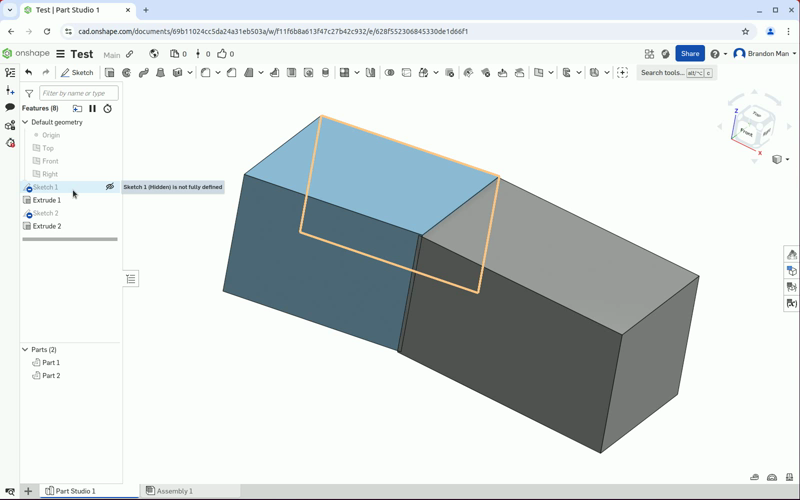
click(73, 189)